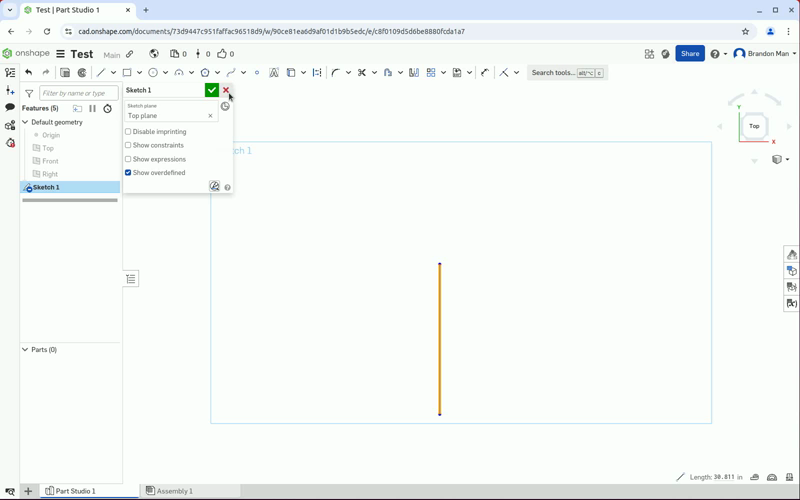
key(shift+h)
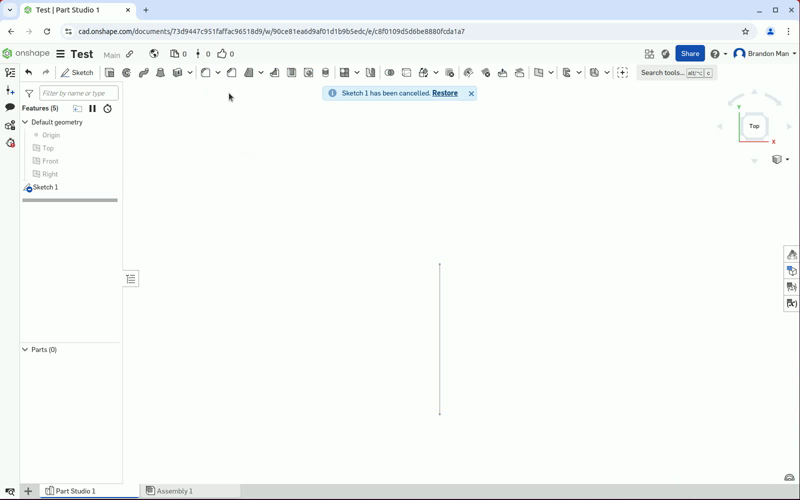
key(shift+s)
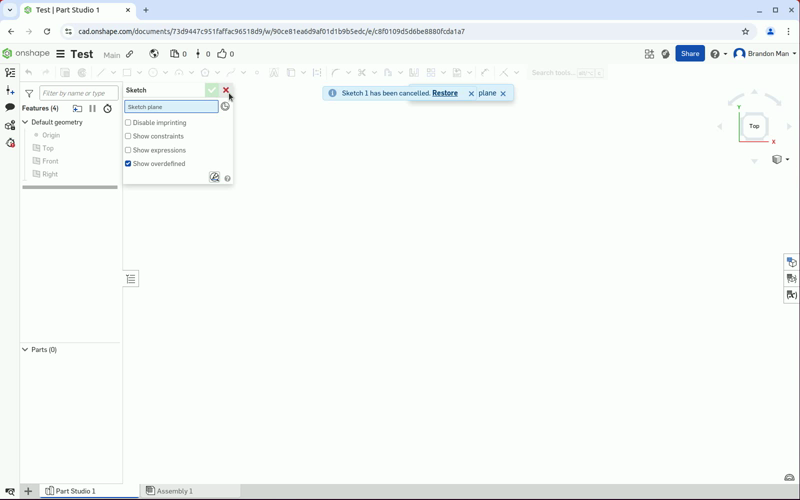
mouse_move(73, 150)
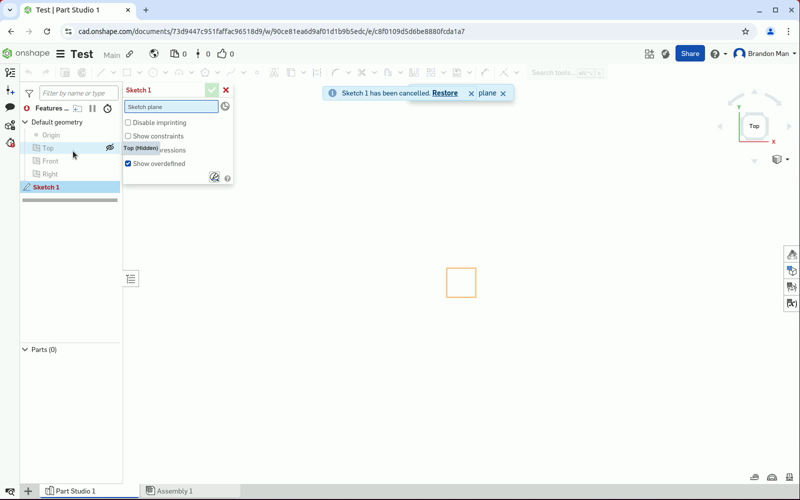
click(73, 150)
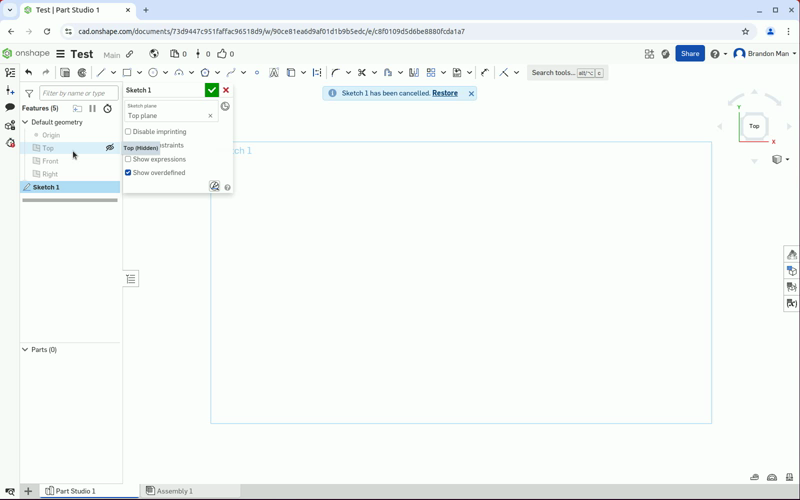
mouse_move(73, 352)
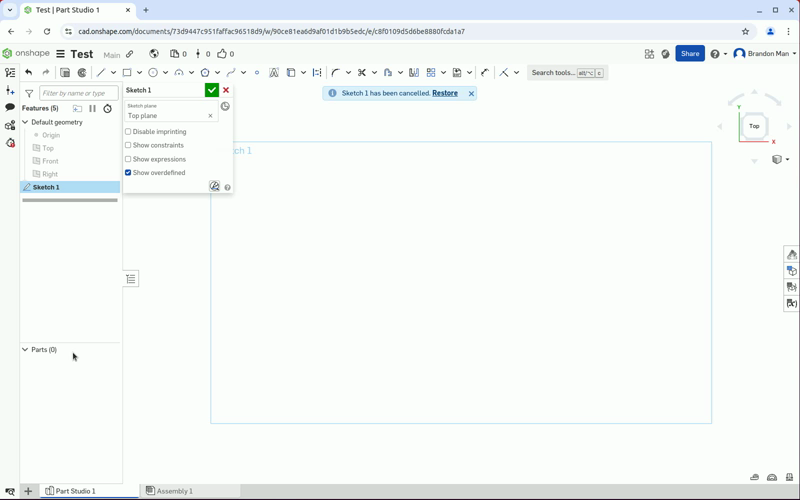
key(y)
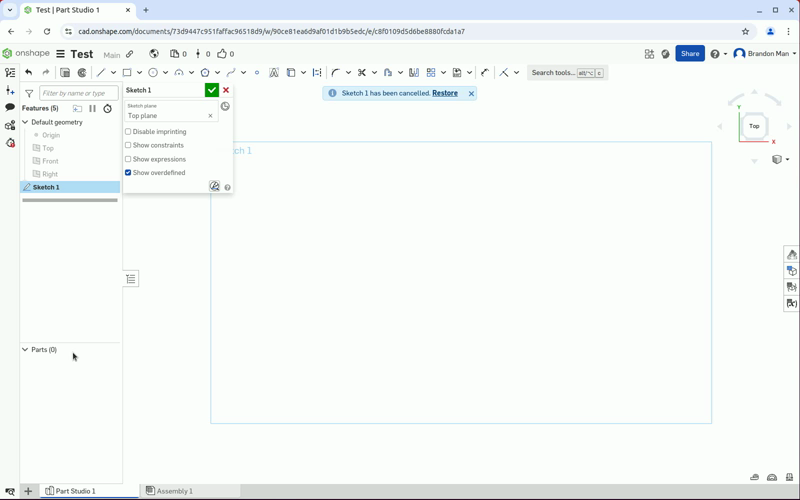
key(c)
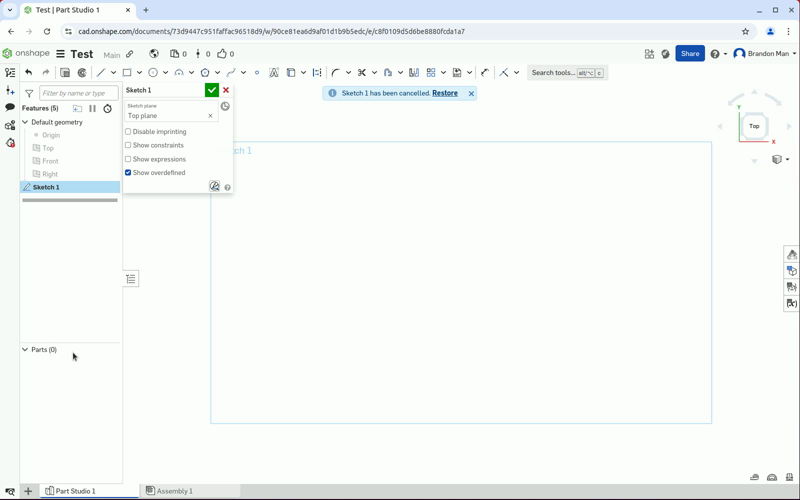
key_down(shift)
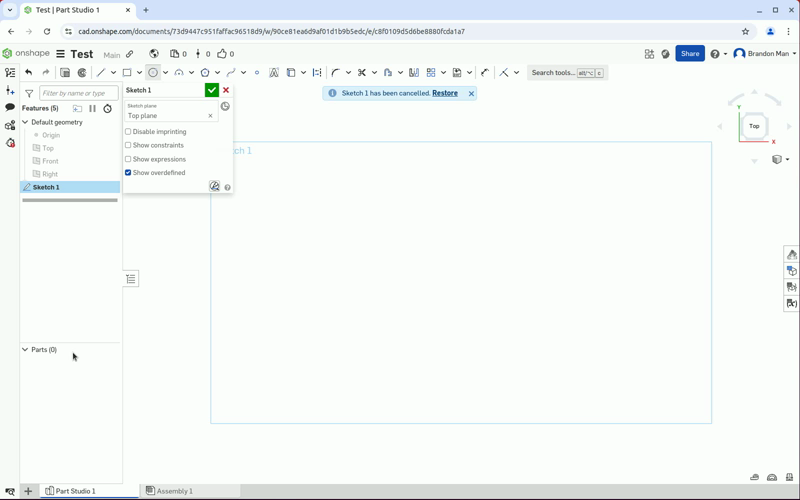
mouse_move(461, 282)
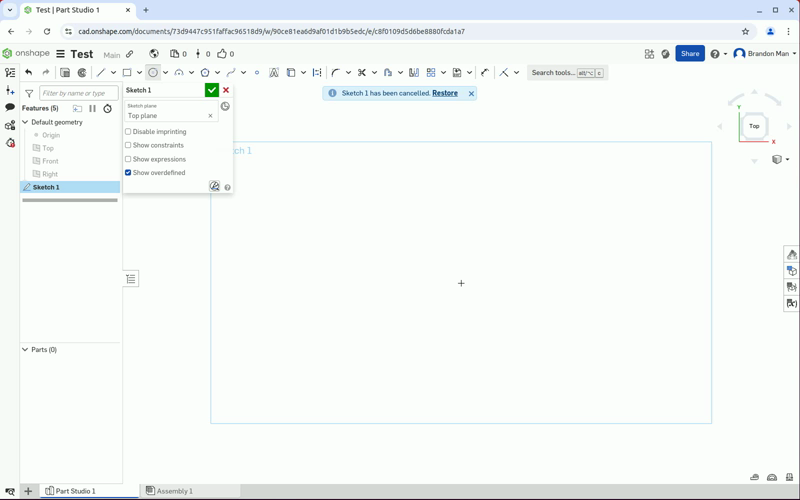
click(461, 282)
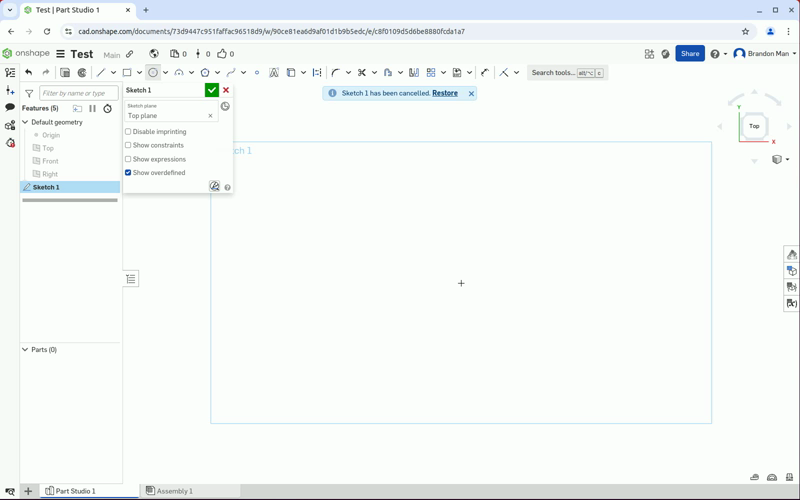
key_up(shift)
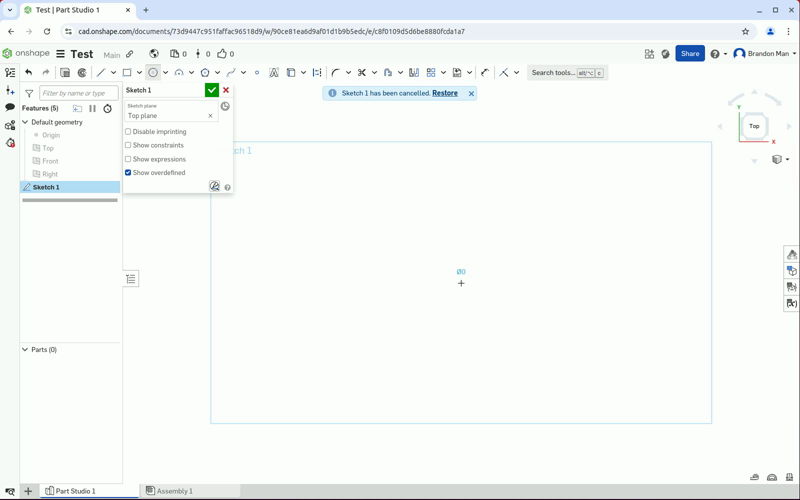
mouse_move(574, 282)
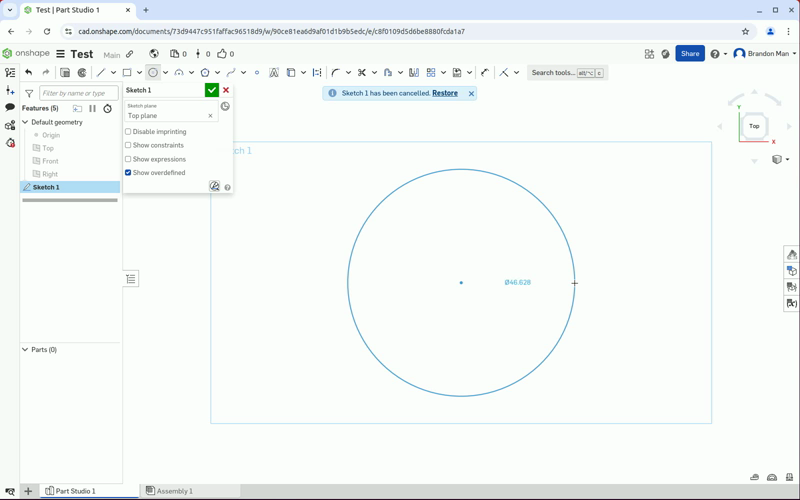
click(574, 282)
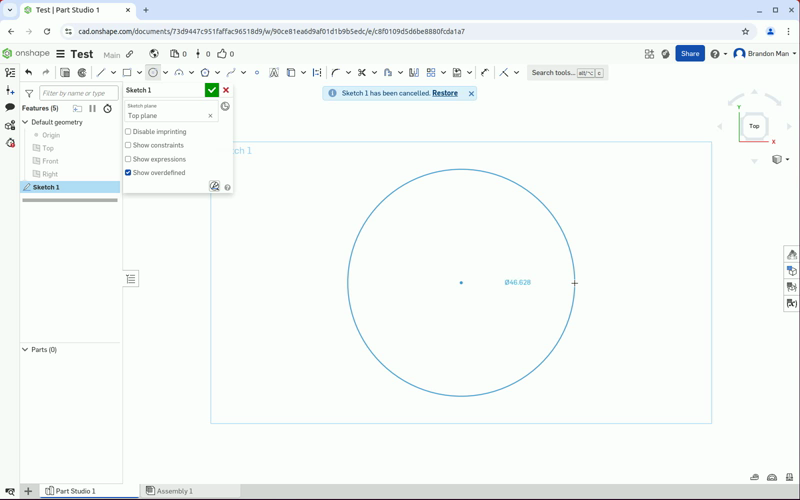
key(esc)
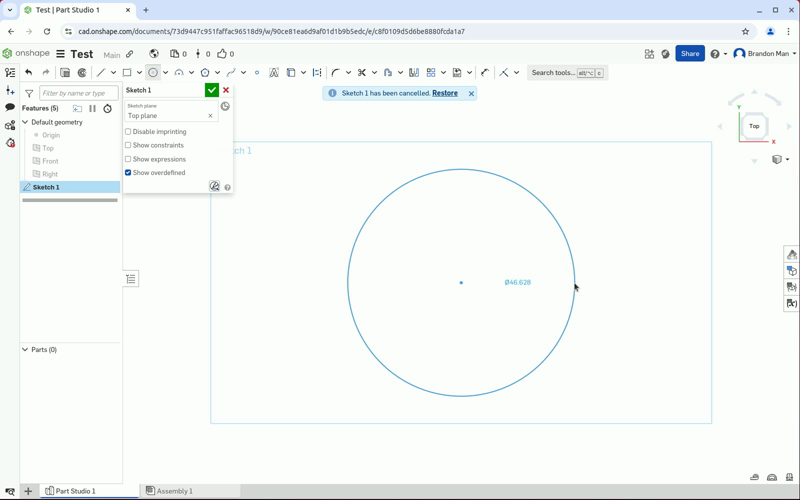
key(c)
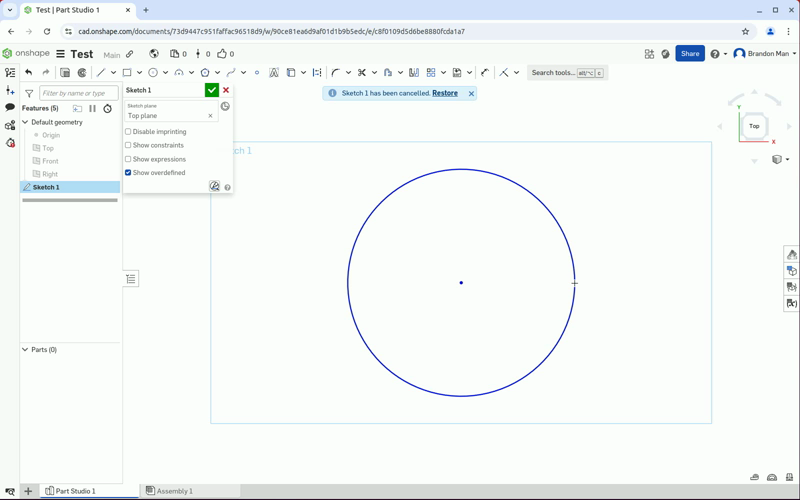
key_down(shift)
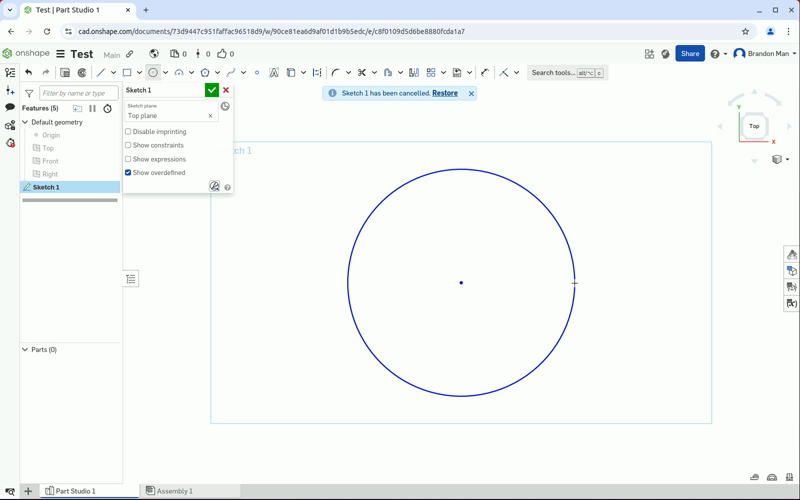
mouse_move(371, 282)
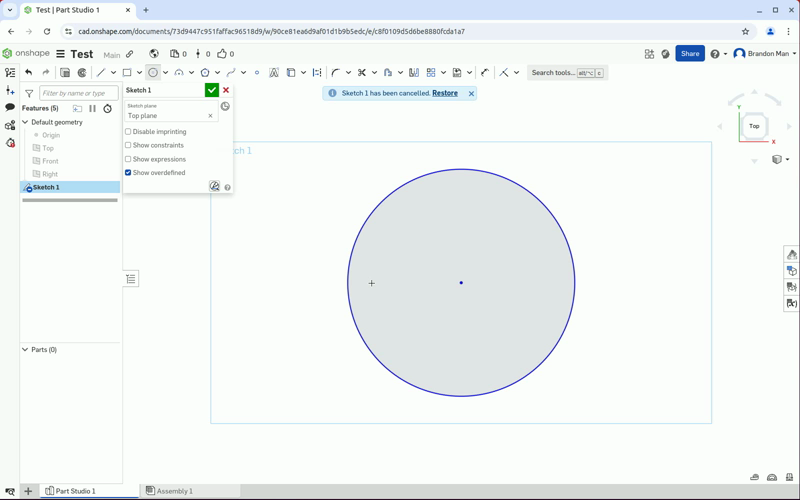
click(371, 282)
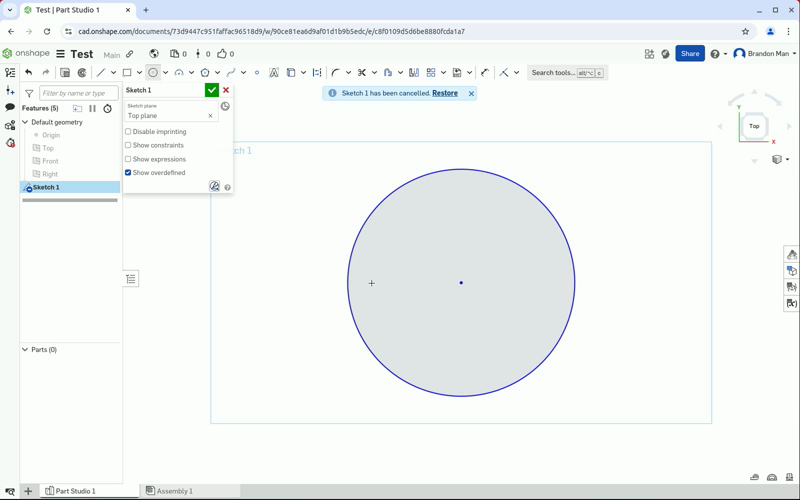
key_up(shift)
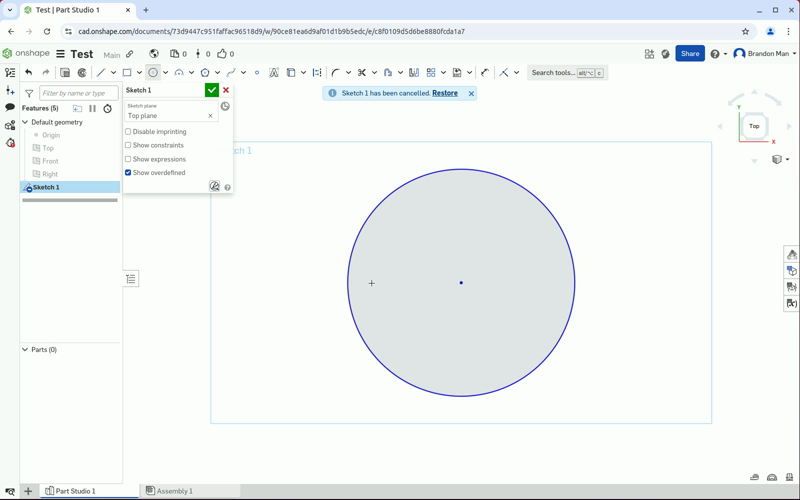
mouse_move(383, 282)
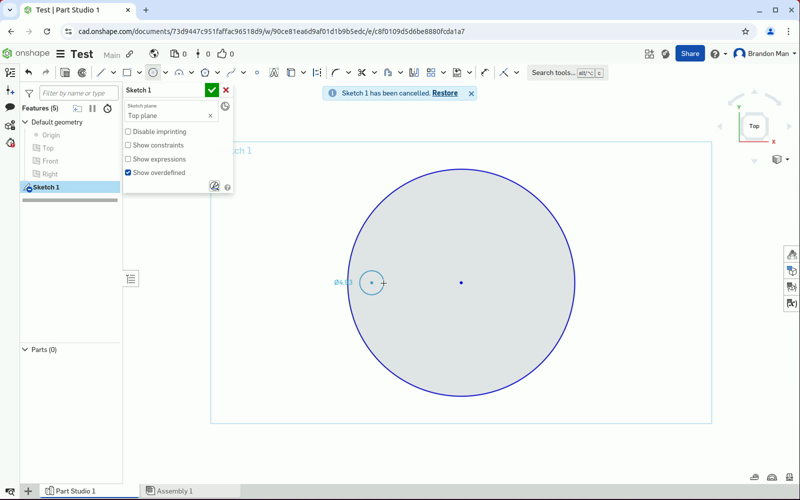
click(383, 282)
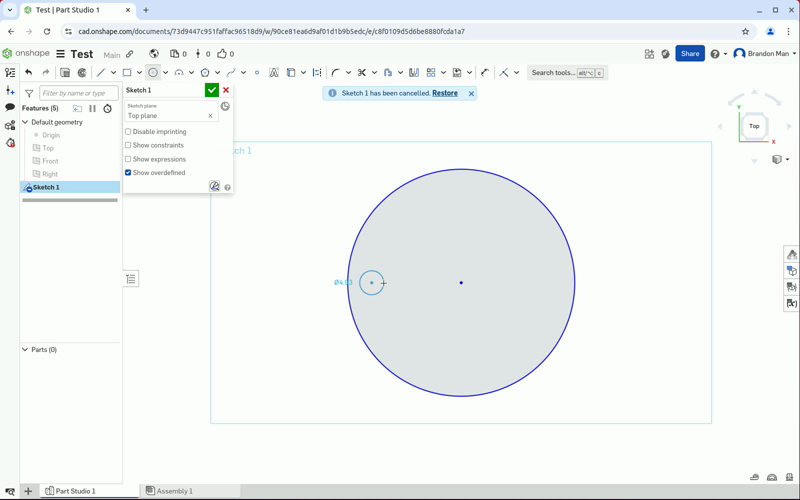
key(esc)
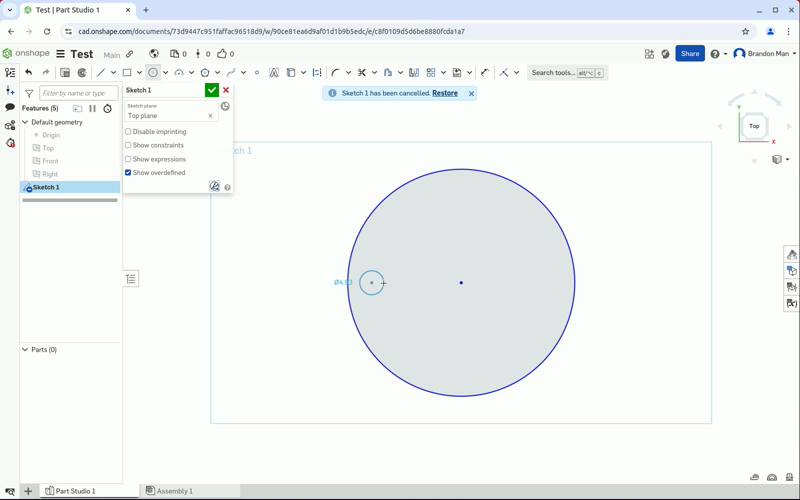
key(c)
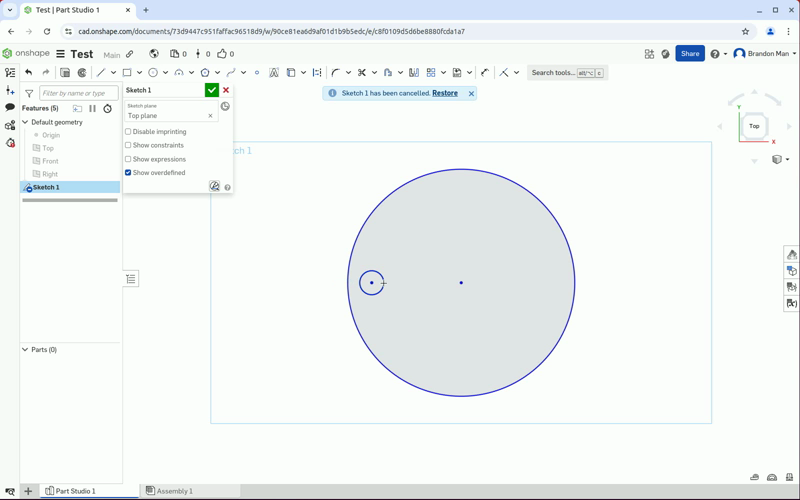
key_down(shift)
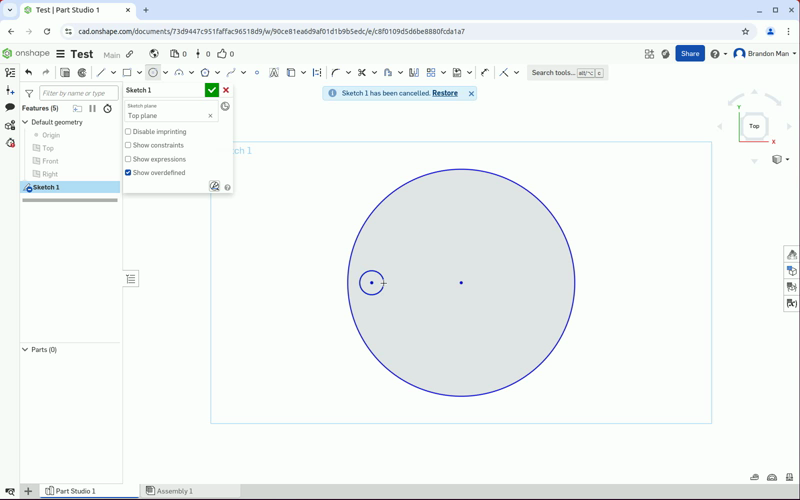
mouse_move(461, 282)
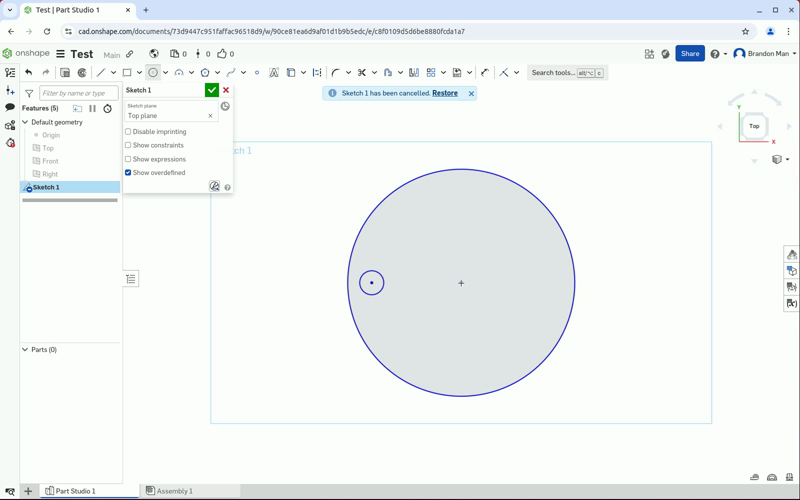
click(461, 282)
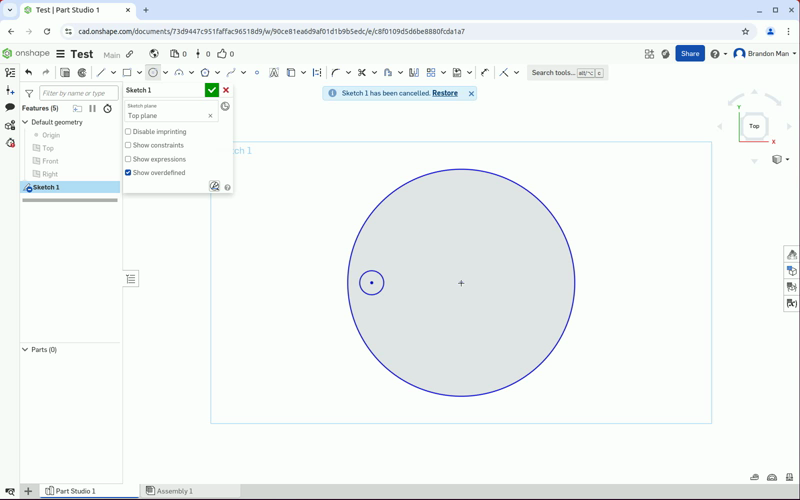
key_up(shift)
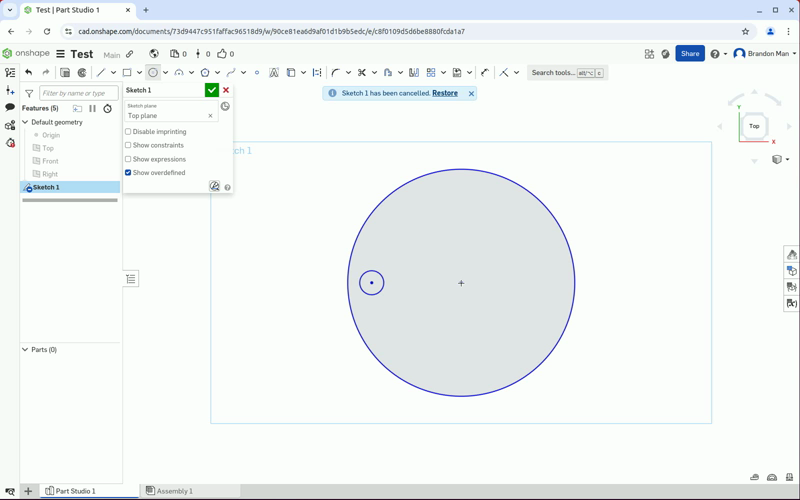
mouse_move(517, 282)
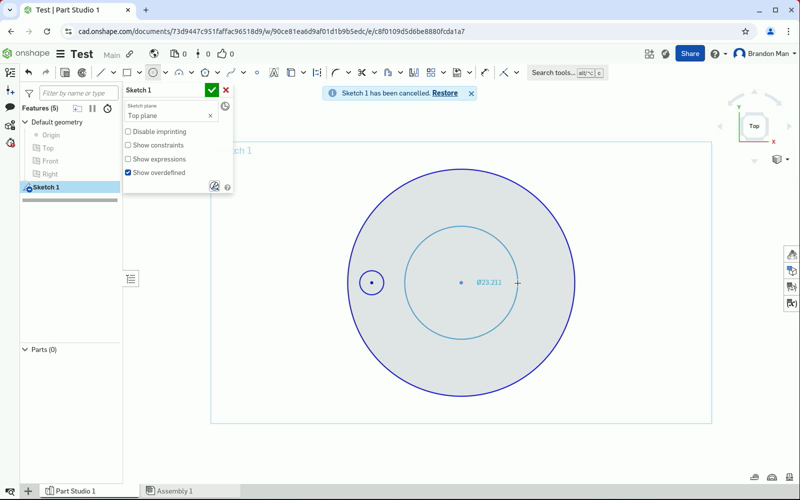
click(517, 282)
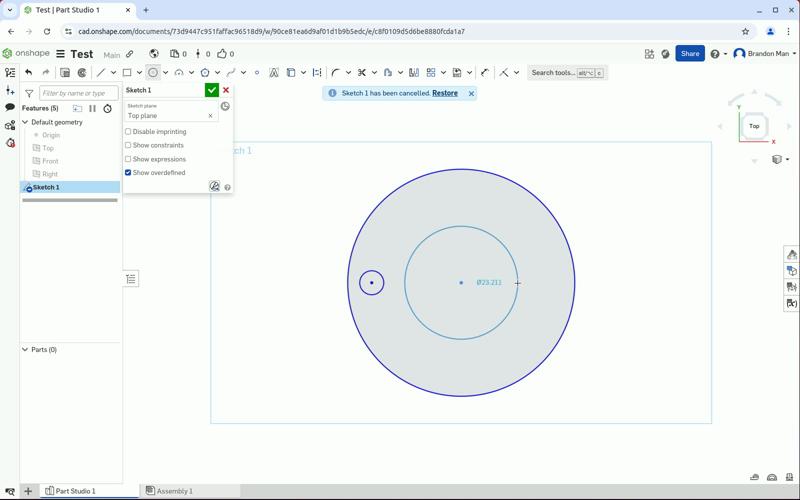
key(esc)
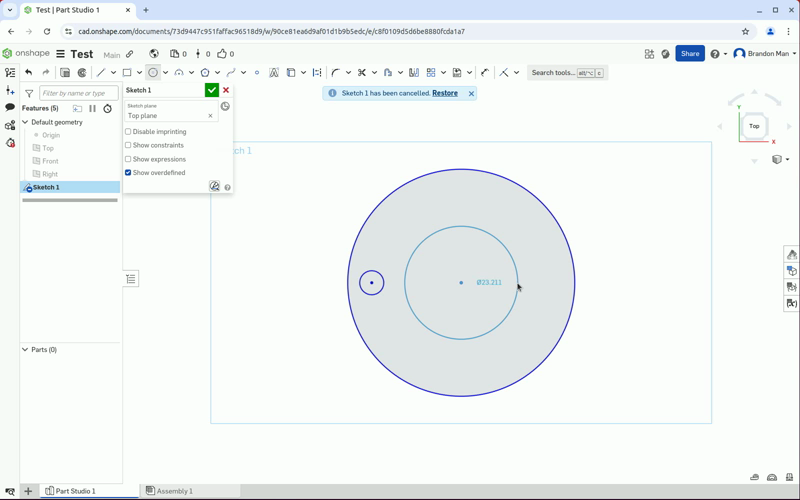
key(c)
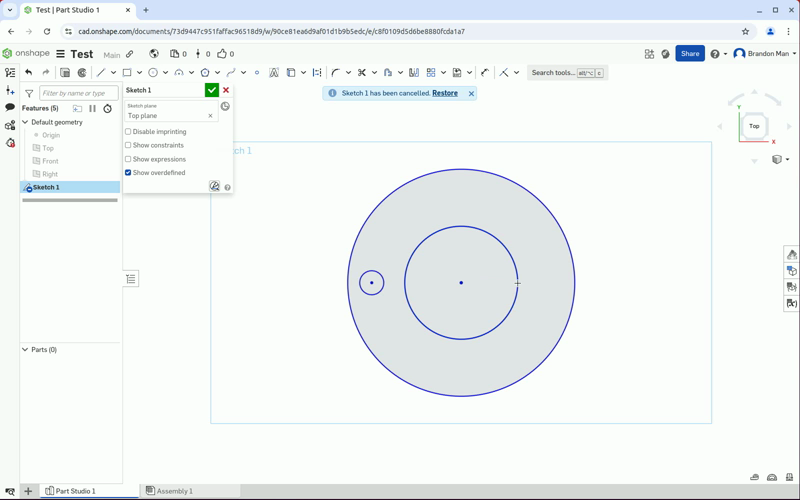
key_down(shift)
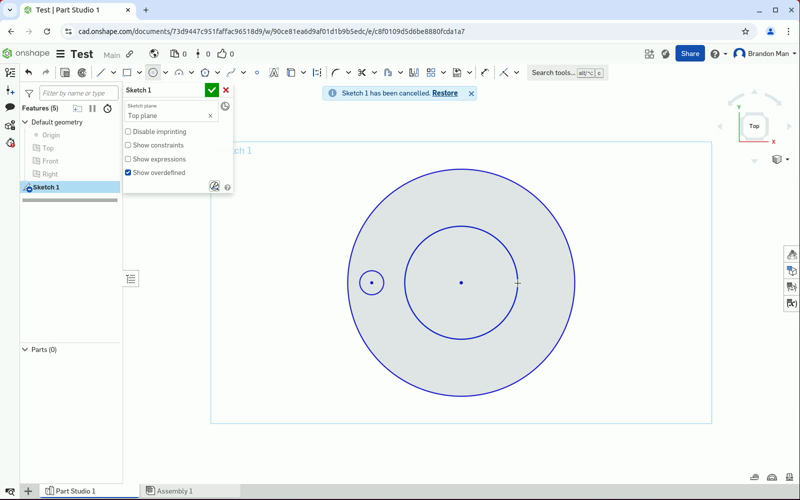
mouse_move(461, 372)
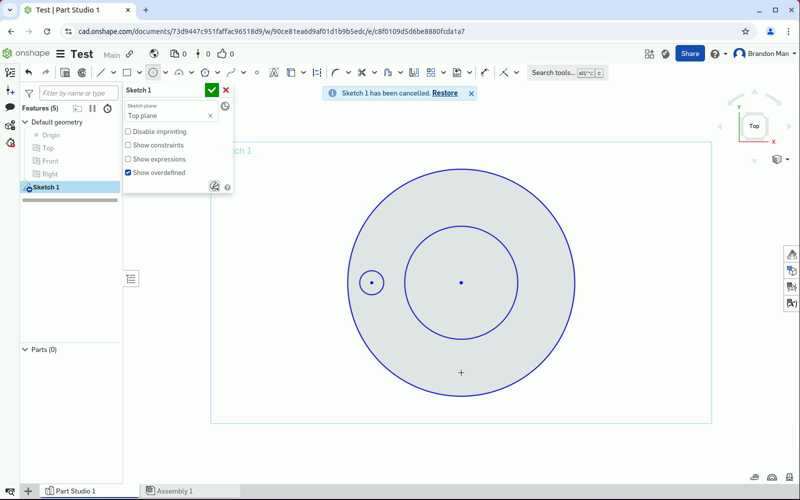
click(461, 372)
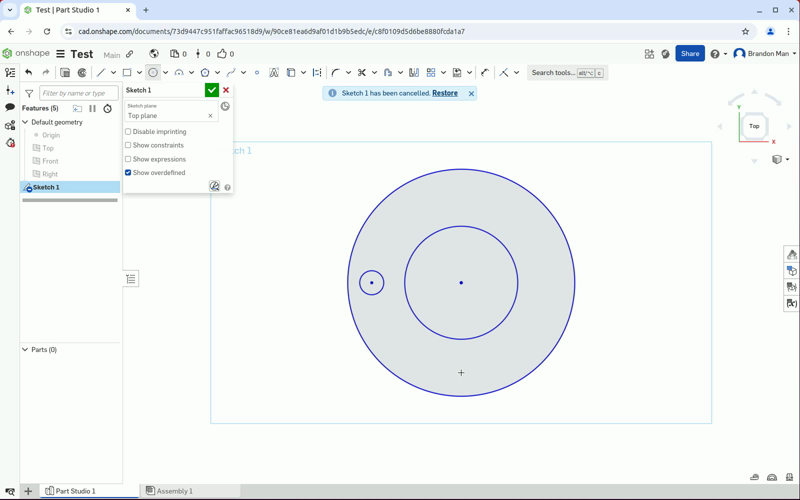
key_up(shift)
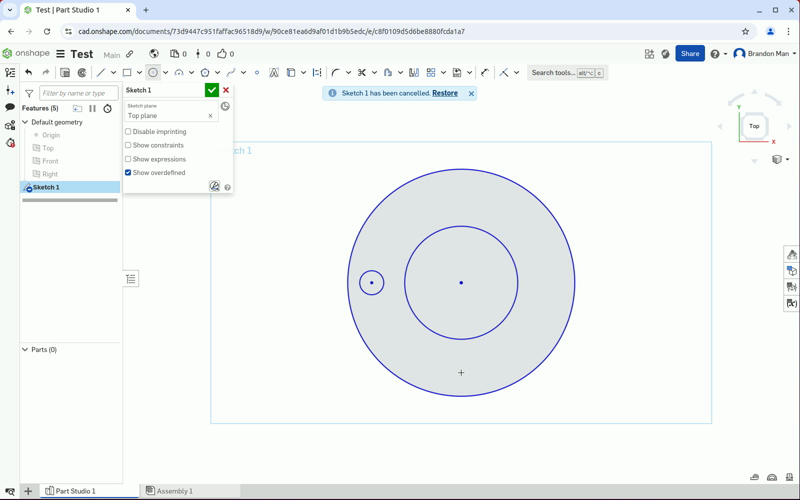
mouse_move(473, 372)
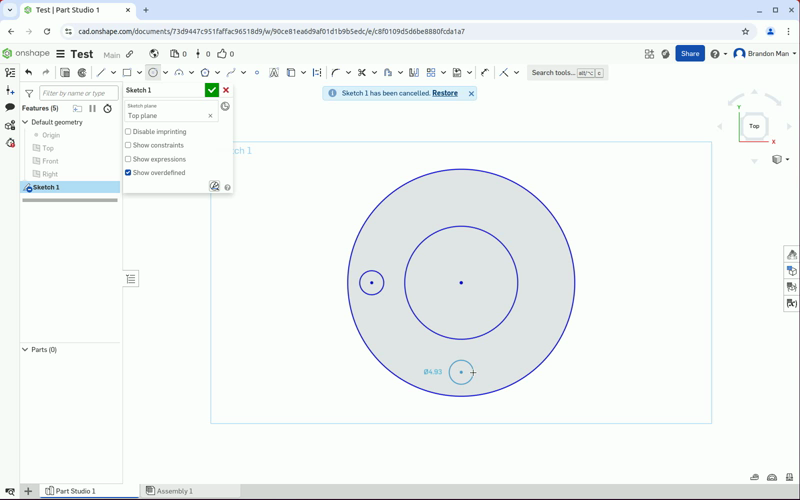
click(473, 372)
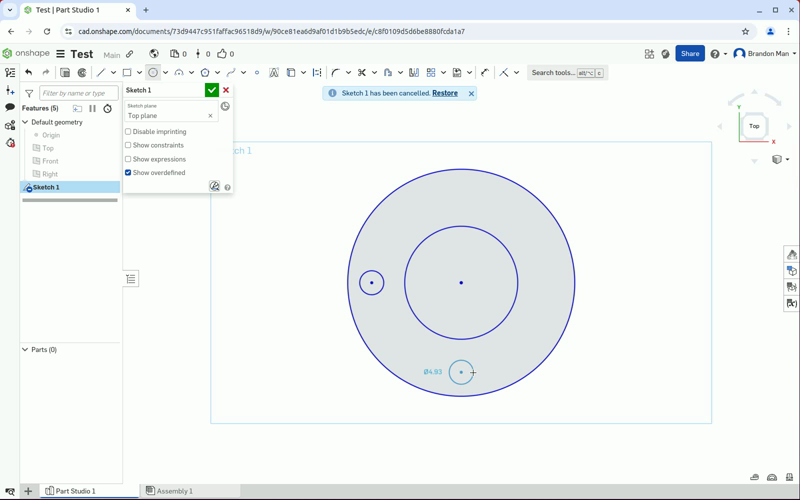
key(esc)
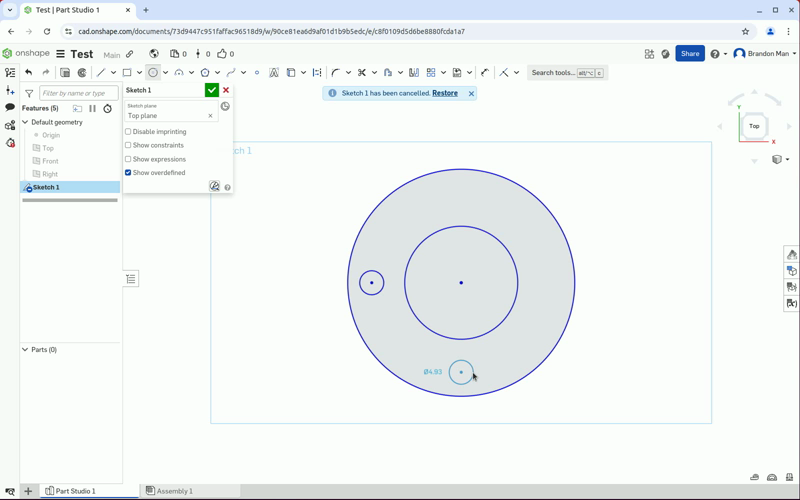
key(c)
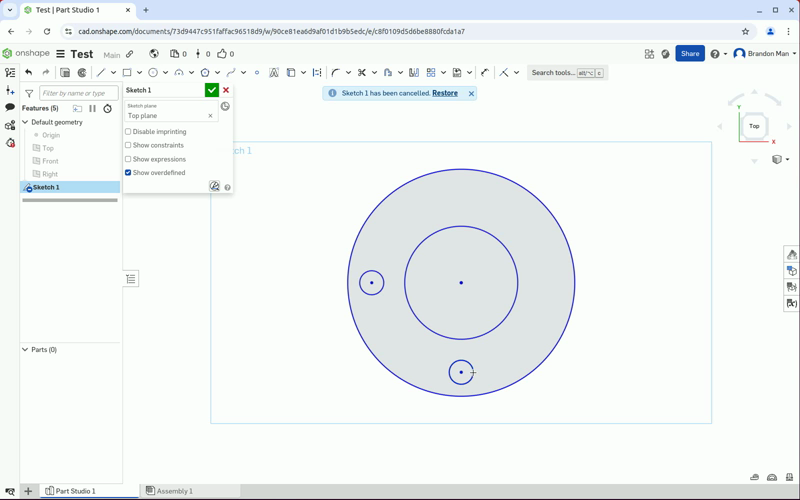
key_down(shift)
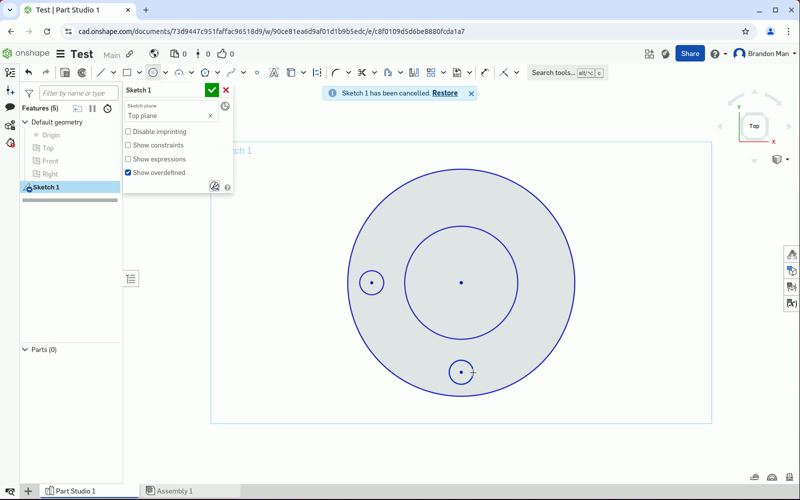
mouse_move(461, 193)
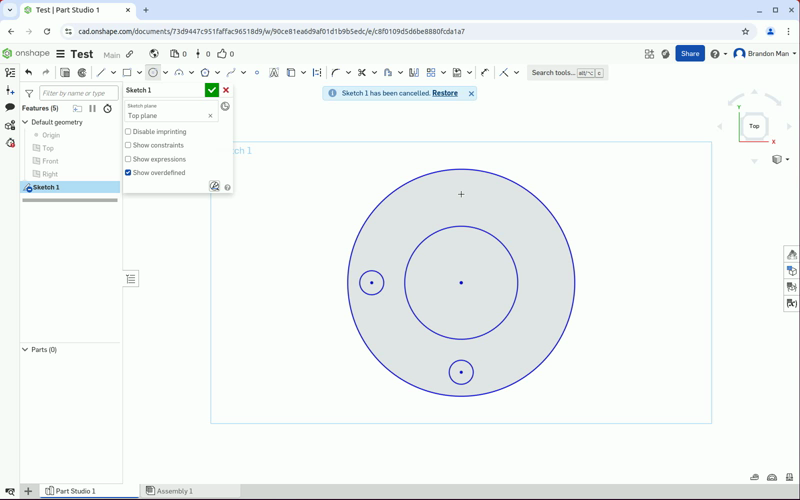
click(461, 193)
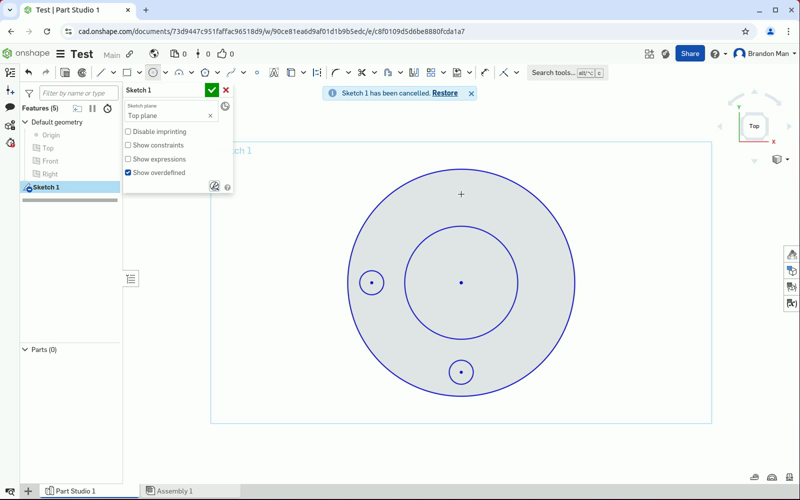
key_up(shift)
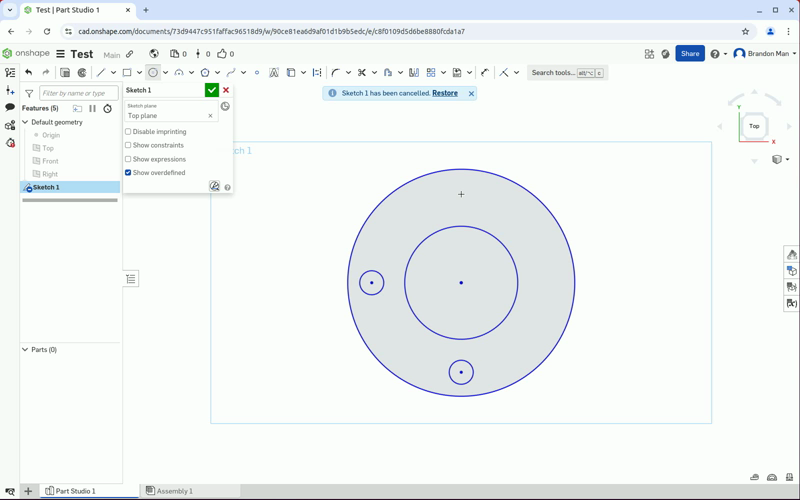
mouse_move(473, 193)
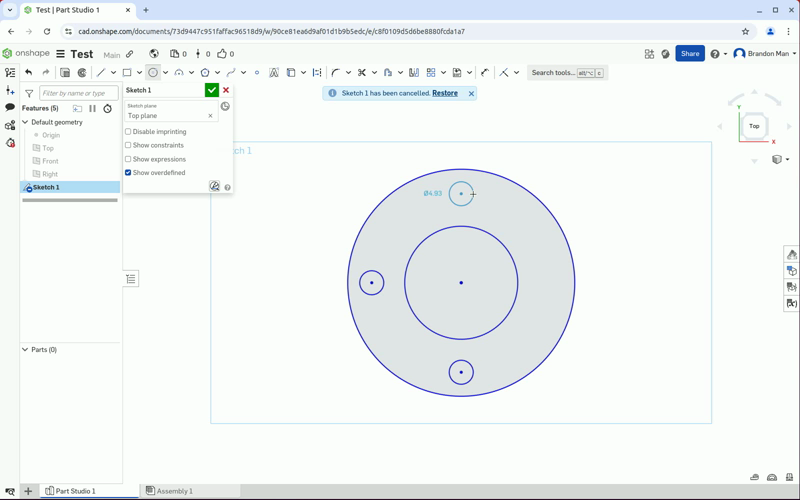
click(473, 193)
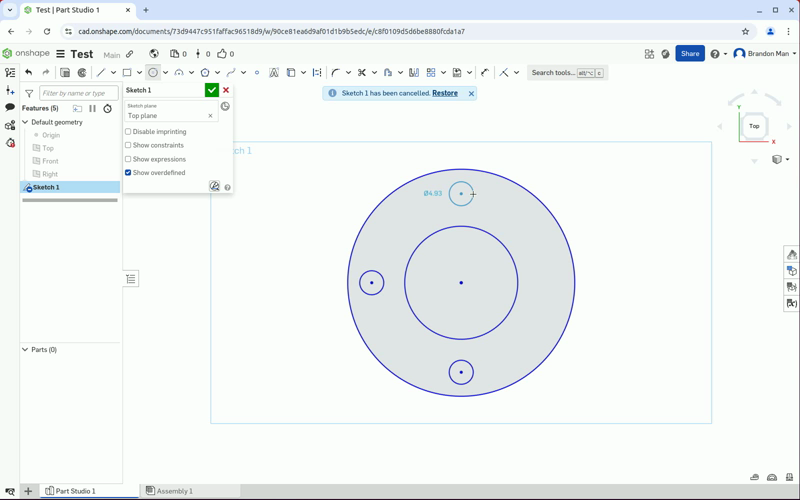
key(esc)
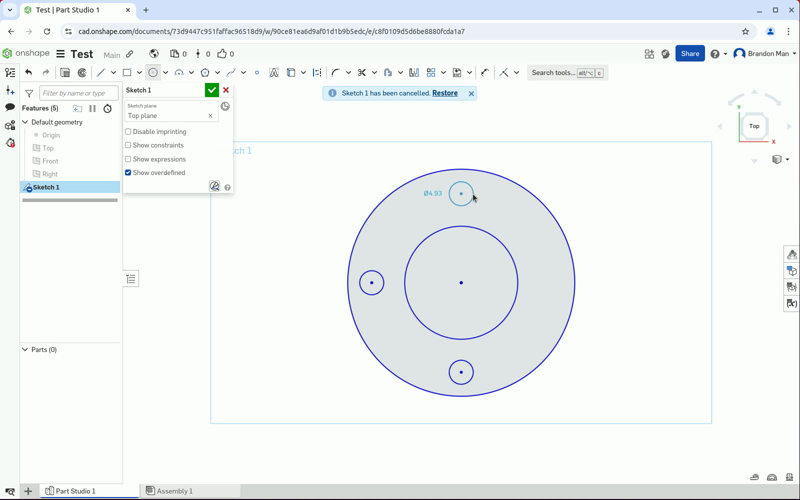
key(c)
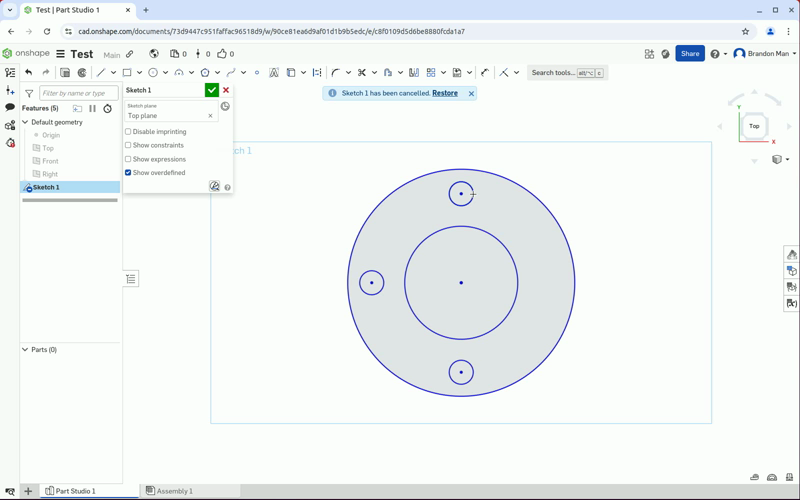
key_down(shift)
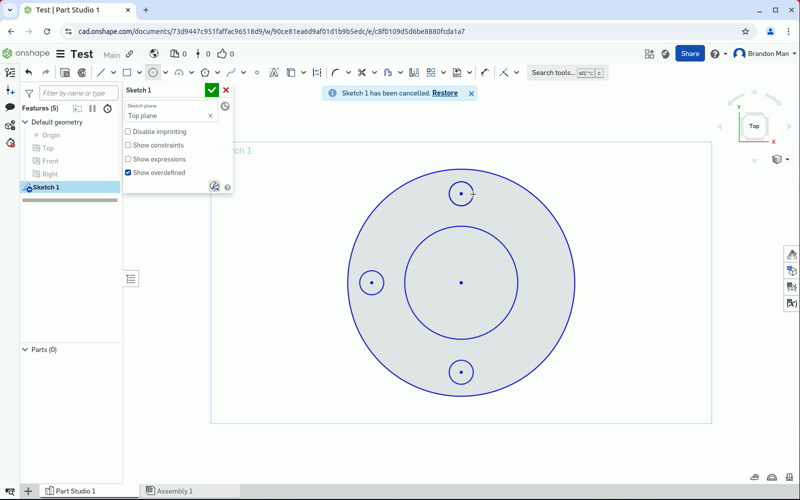
mouse_move(550, 282)
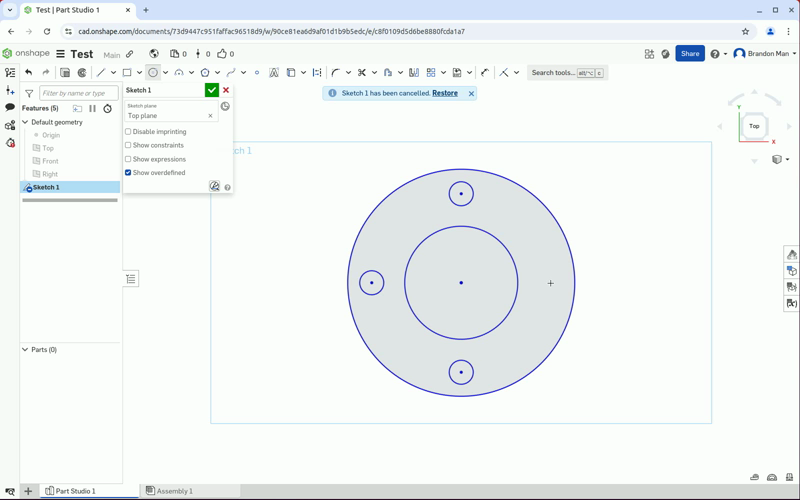
click(550, 282)
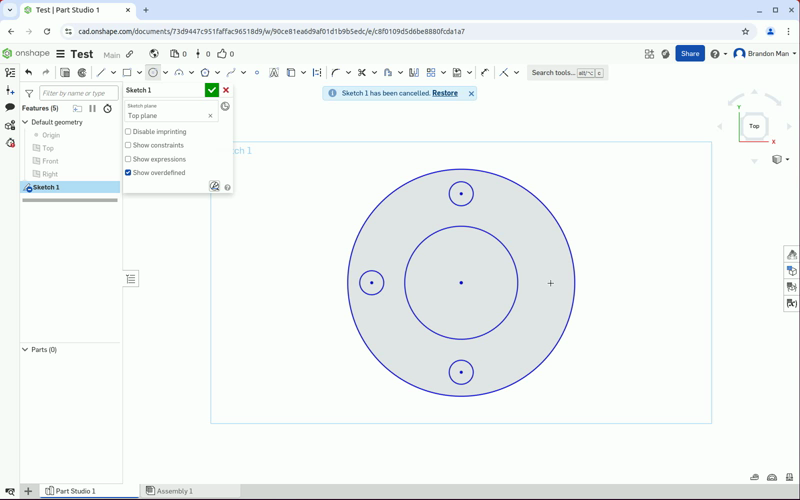
key_up(shift)
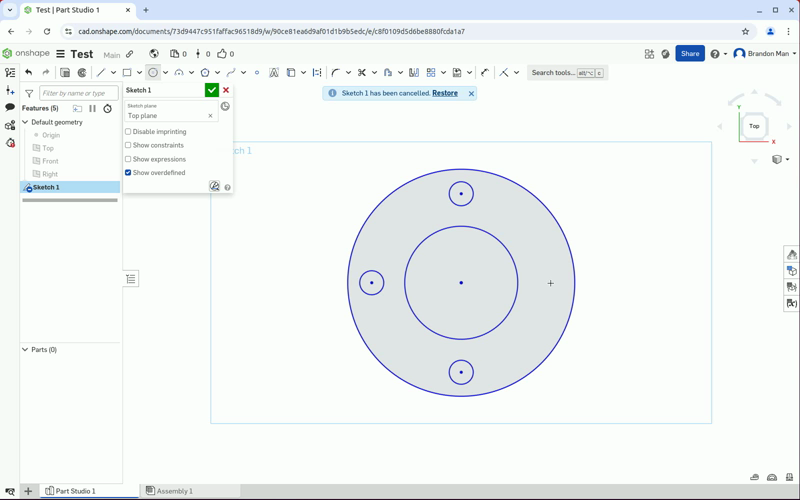
mouse_move(562, 282)
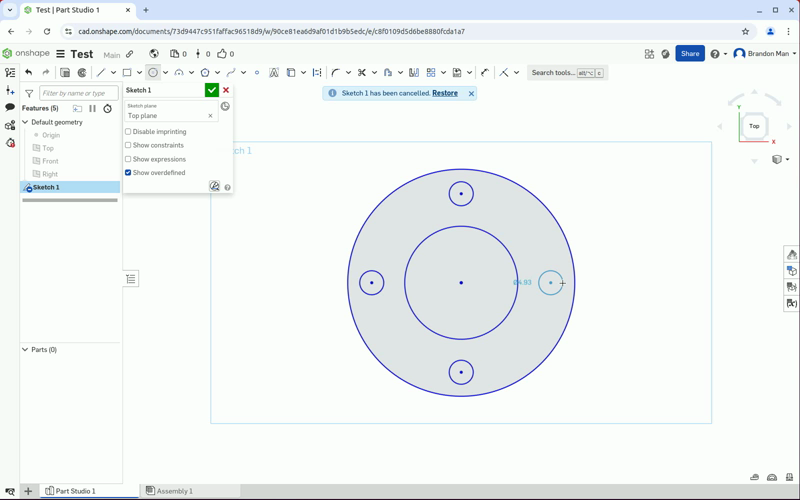
click(562, 282)
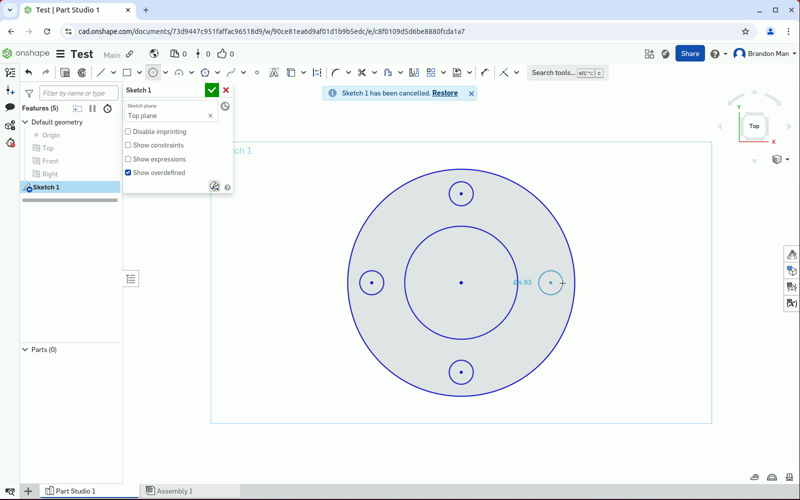
key(esc)
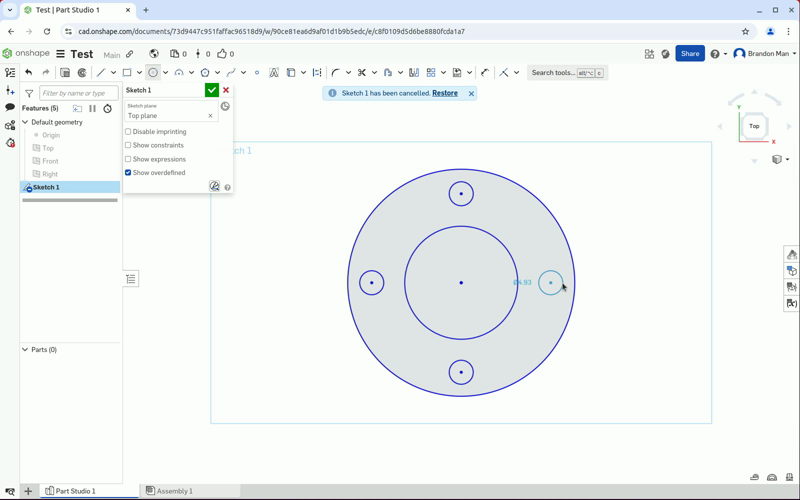
mouse_move(427, 352)
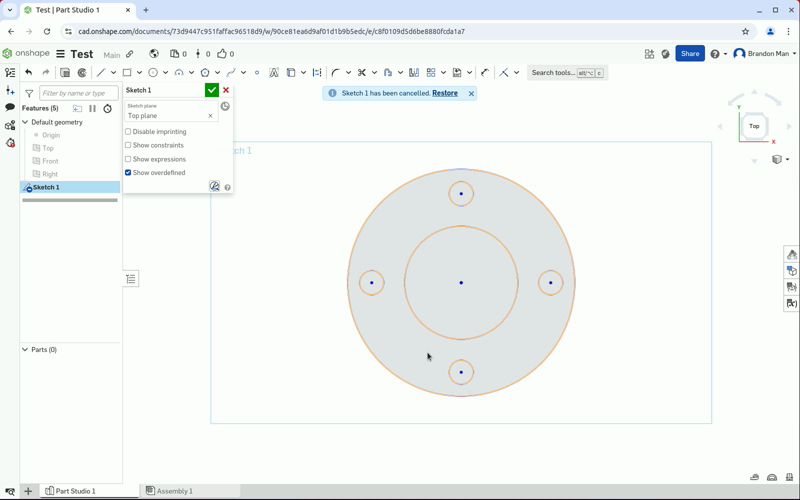
click(427, 352)
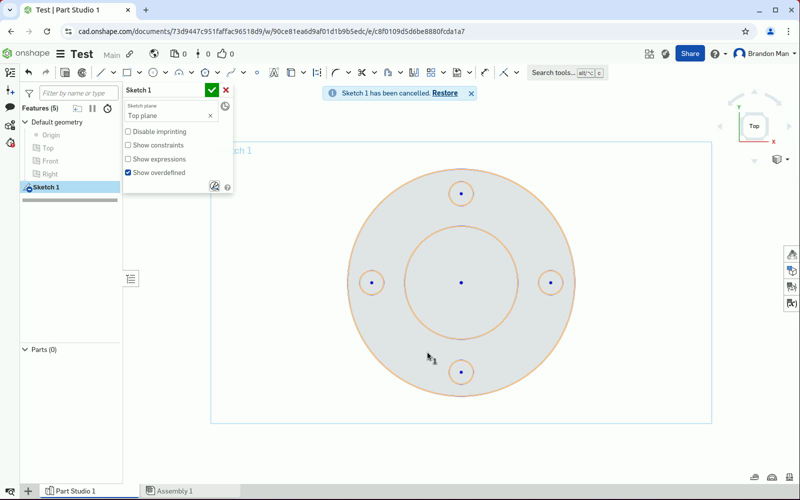
mouse_move(73, 352)
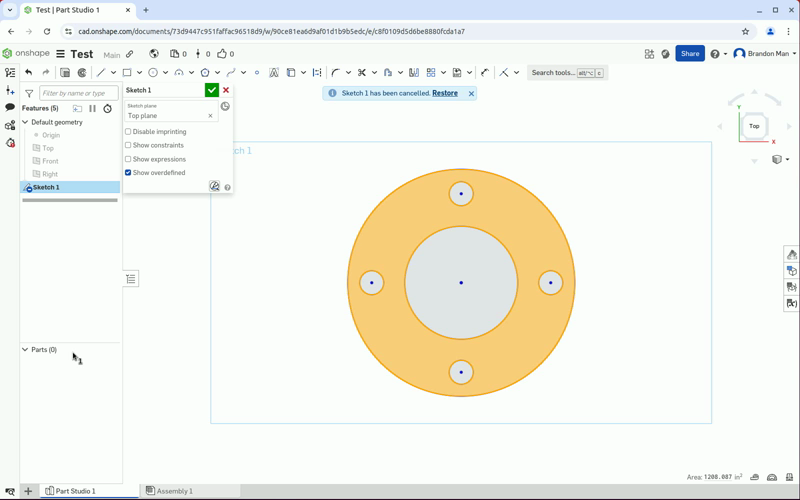
key(shift+y)
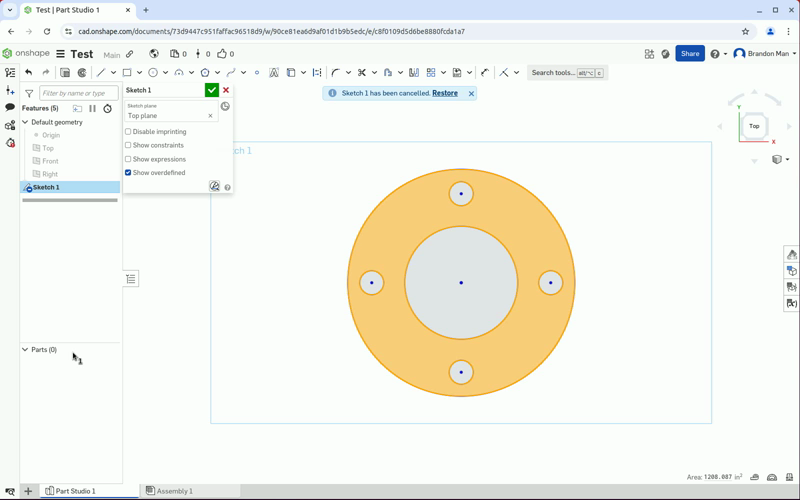
key(shift+e)
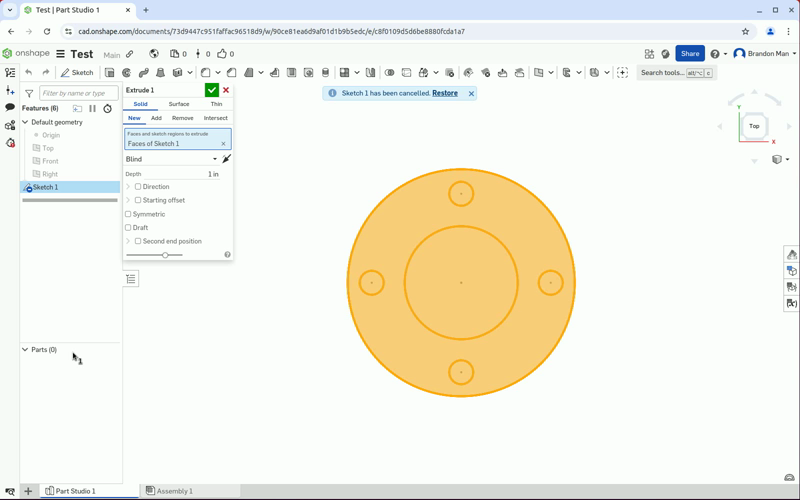
mouse_move(143, 106)
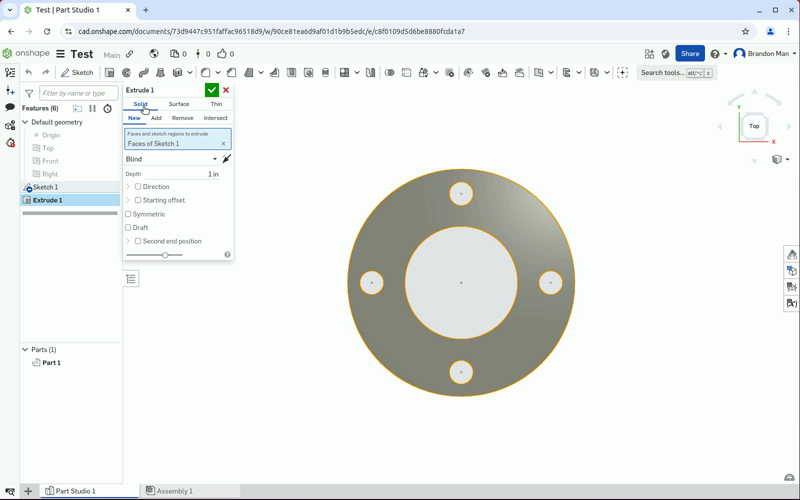
click(143, 106)
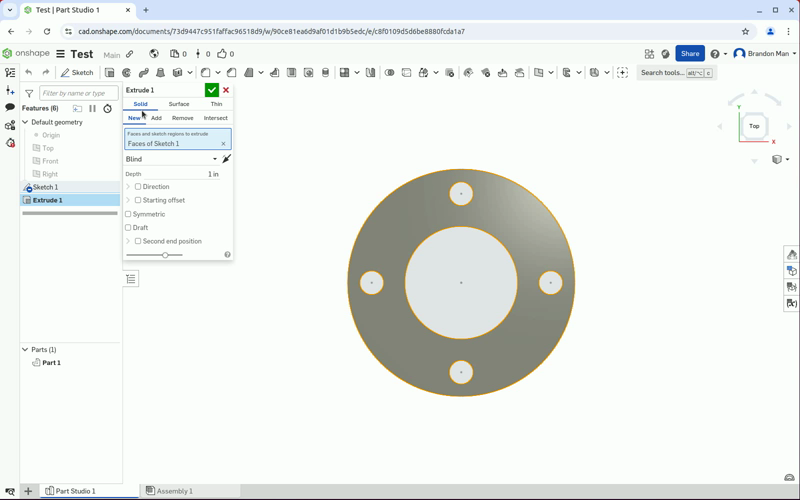
mouse_move(137, 120)
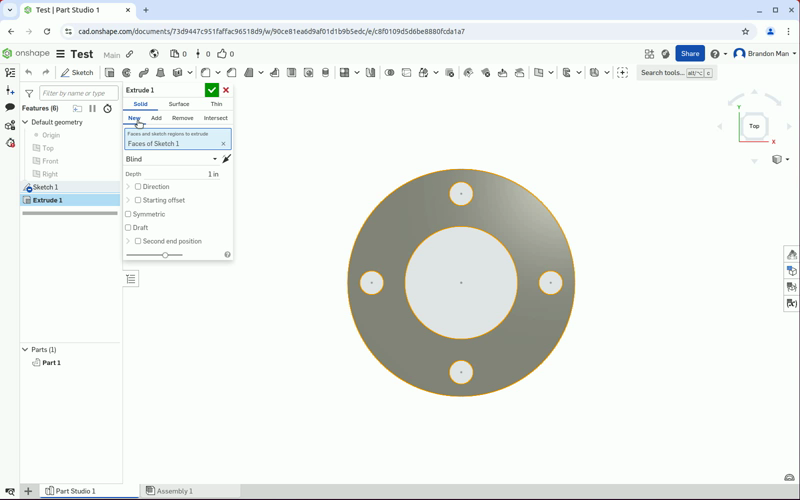
click(137, 120)
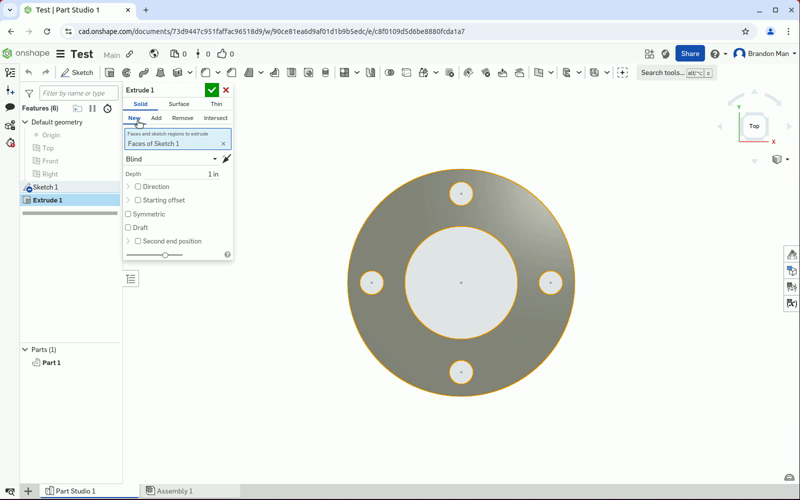
key(tab, 4)
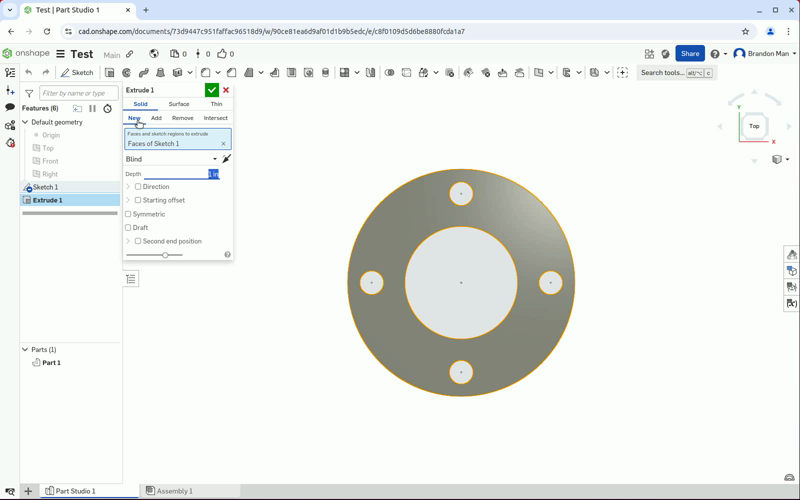
text(-9.147)
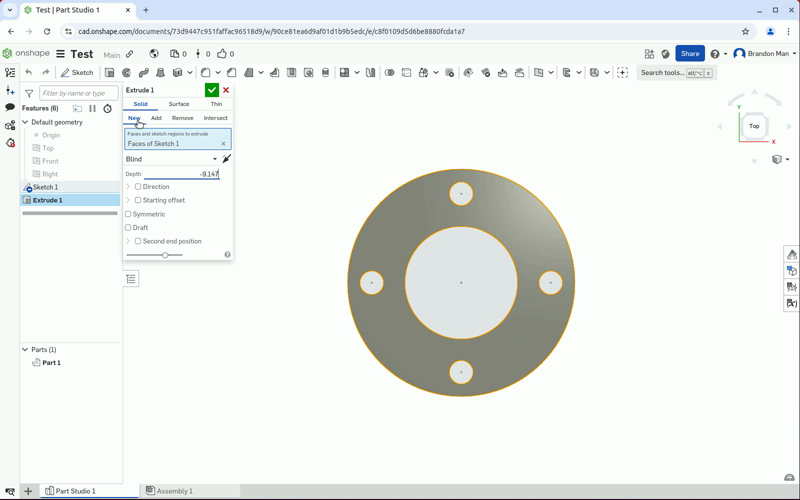
key(enter)
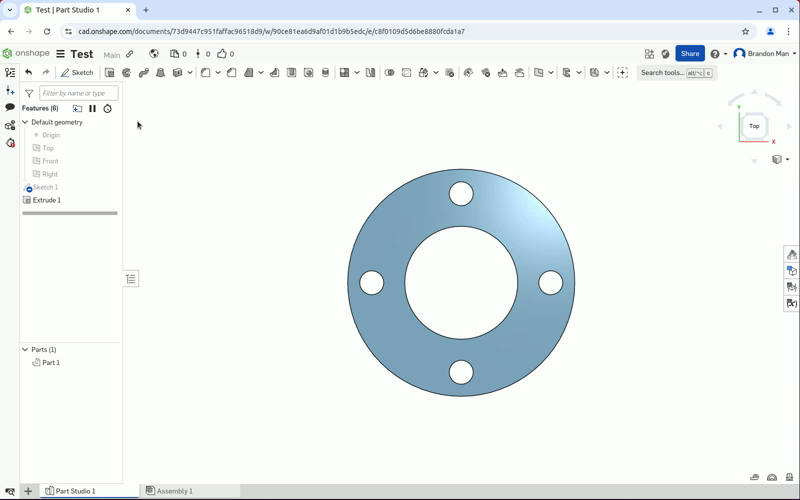
key(shift+h)
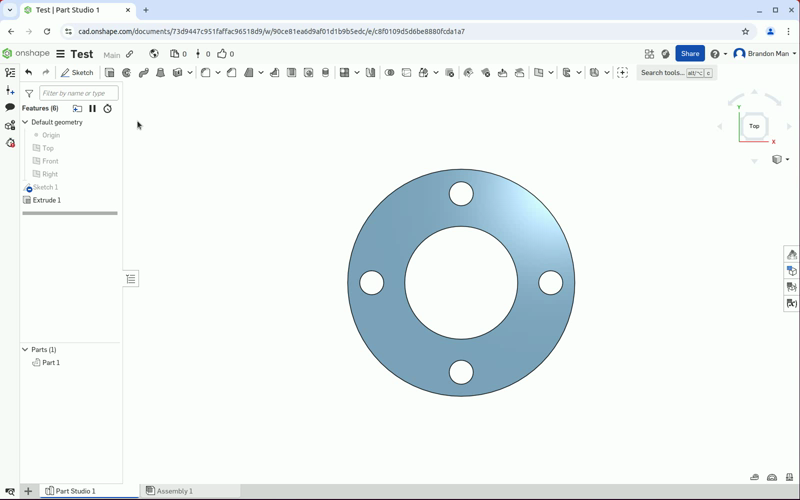
key(shift+h)
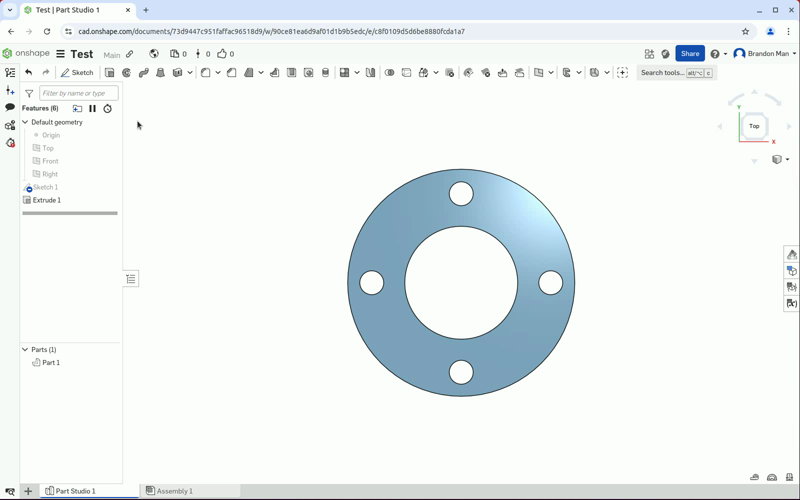
mouse_move(73, 189)
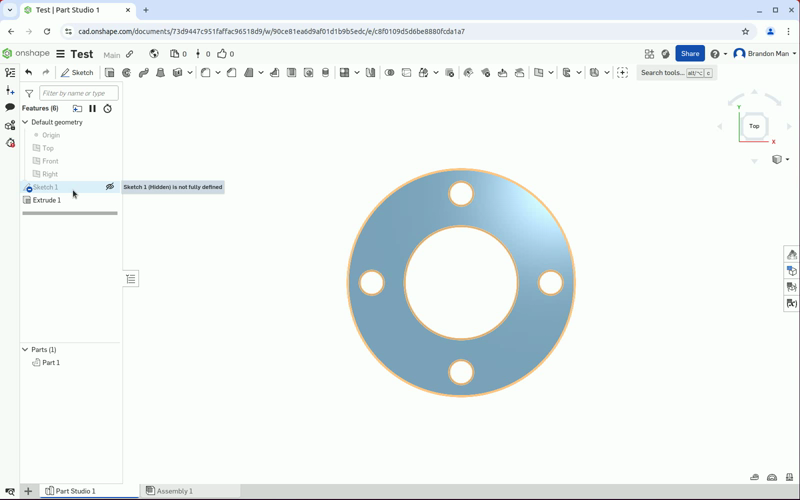
click(73, 189)
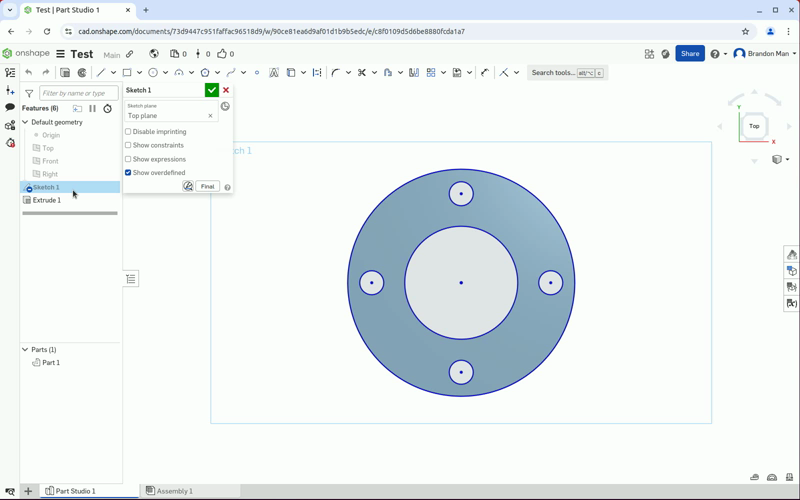
mouse_move(229, 92)
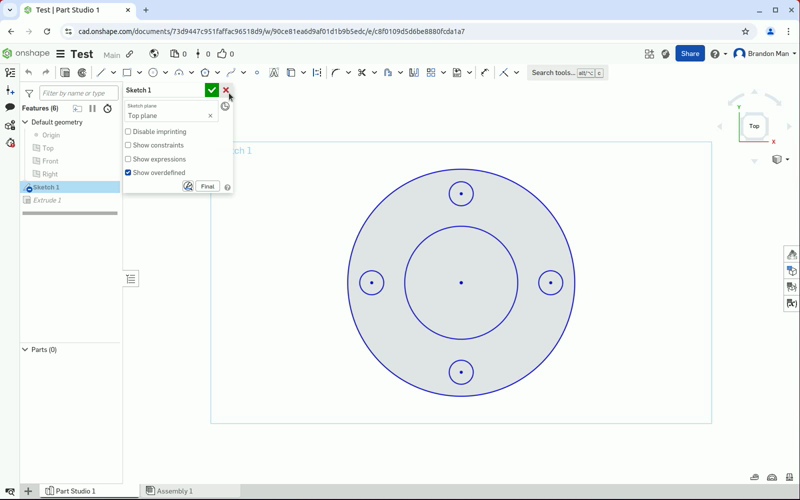
click(229, 92)
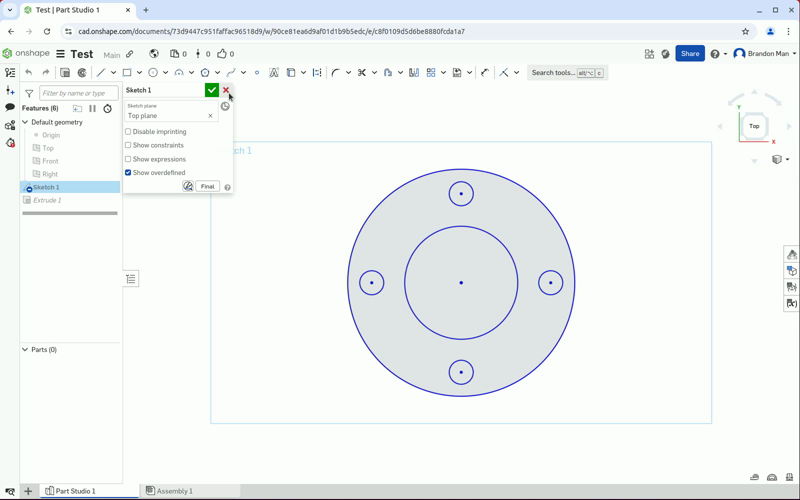
key(shift+s)
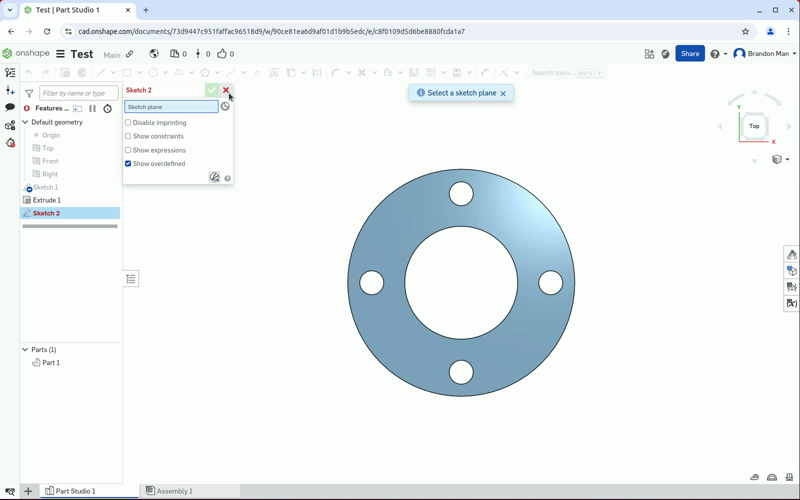
mouse_move(73, 150)
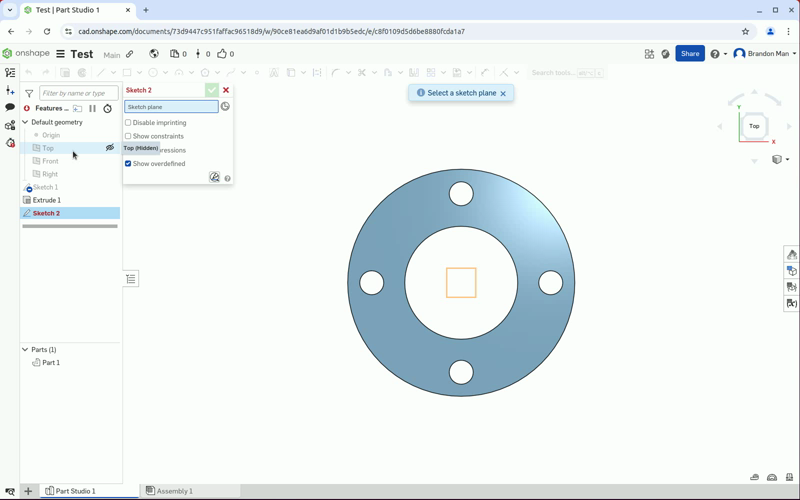
click(73, 150)
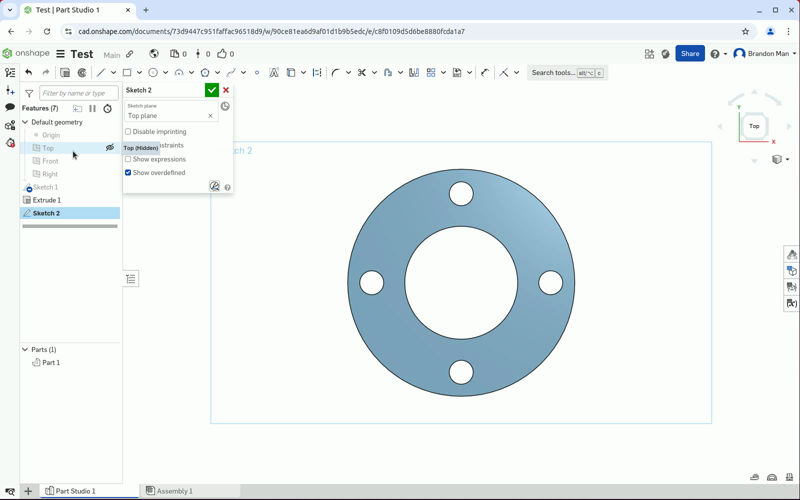
mouse_move(73, 352)
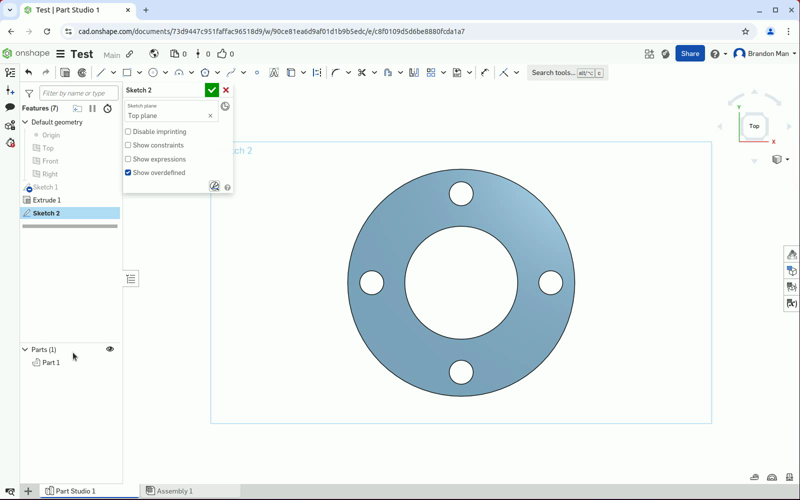
key(y)
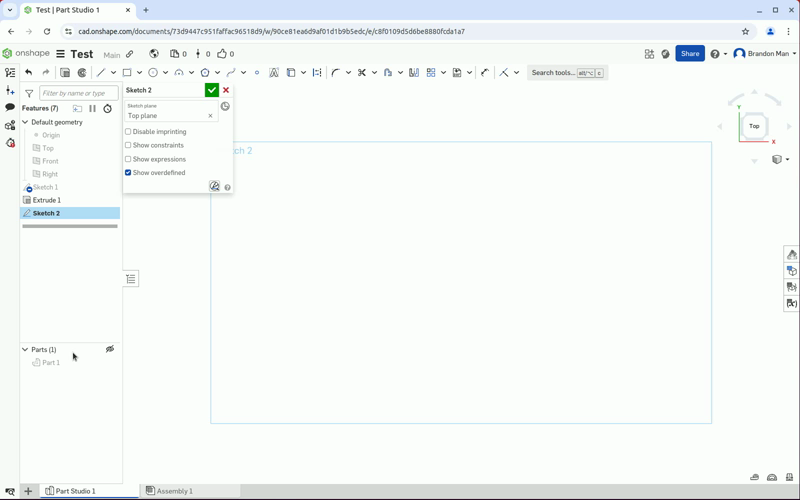
key(c)
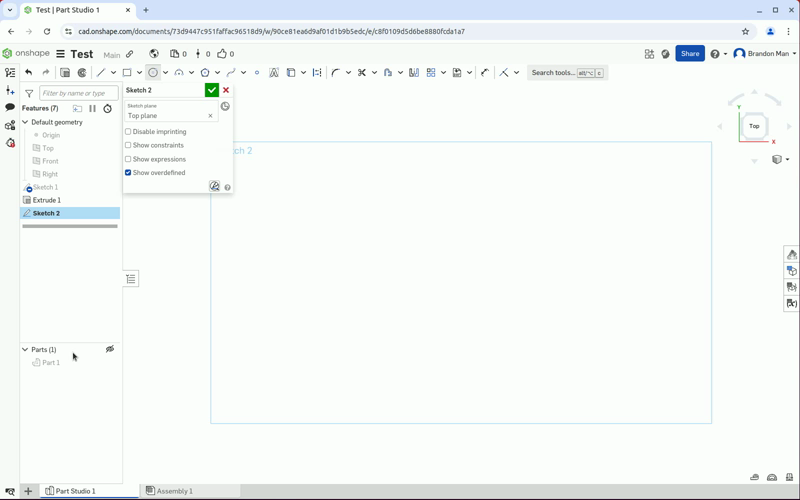
key_down(shift)
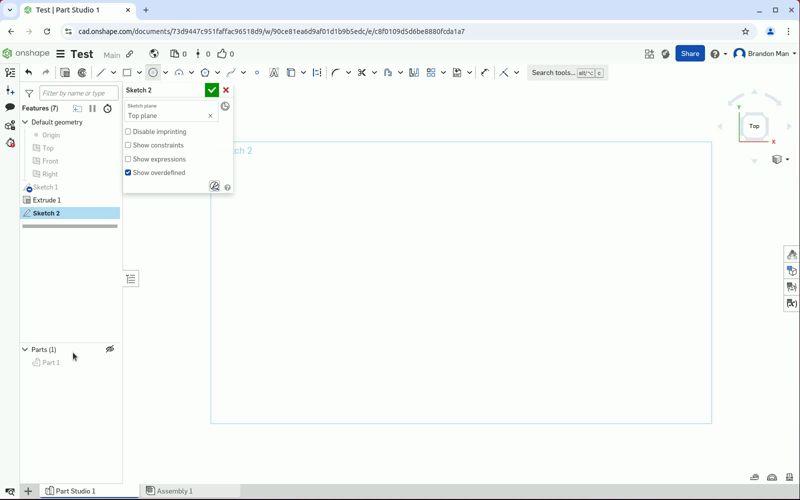
mouse_move(461, 282)
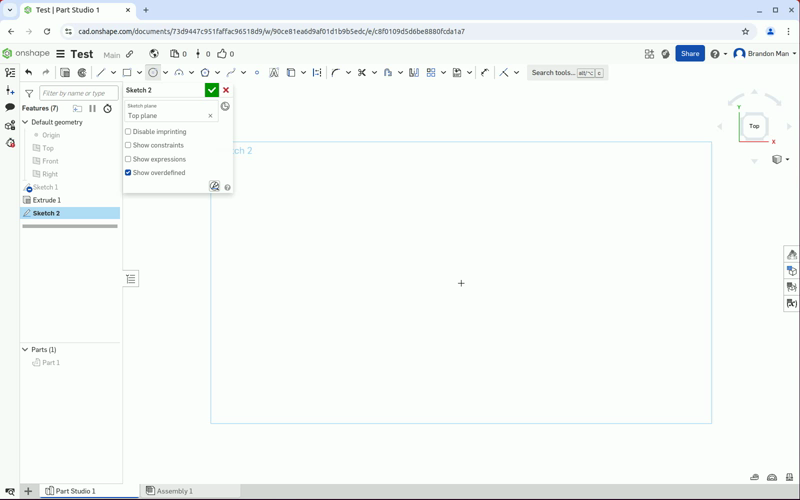
click(461, 282)
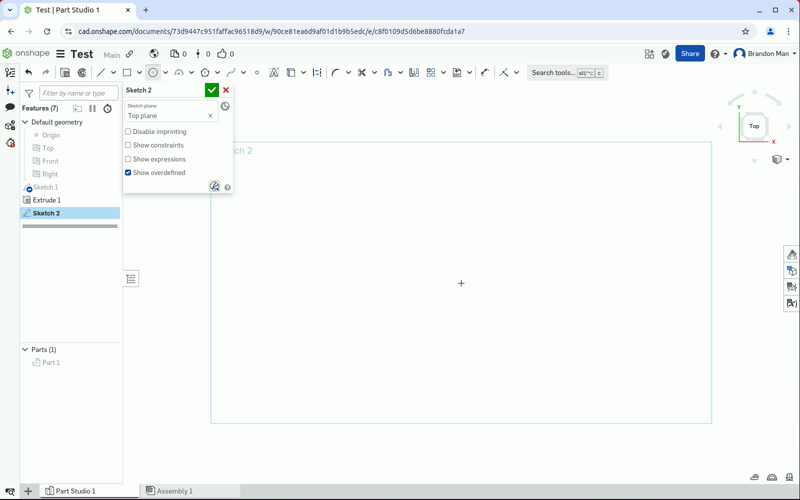
key_up(shift)
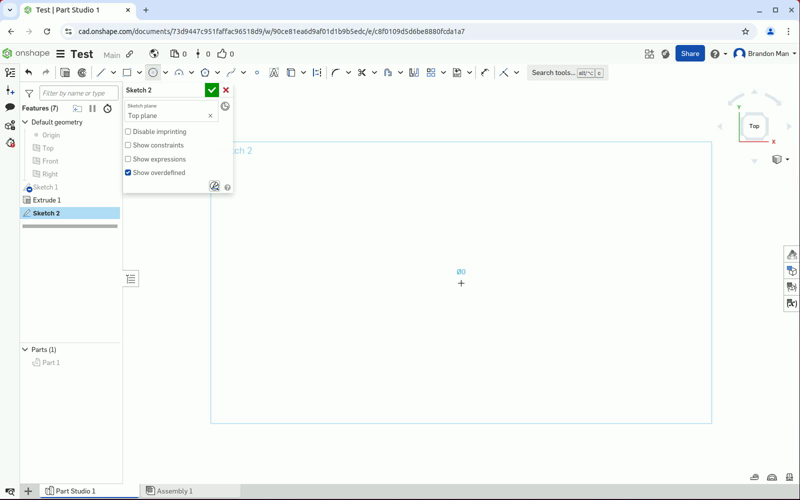
mouse_move(518, 282)
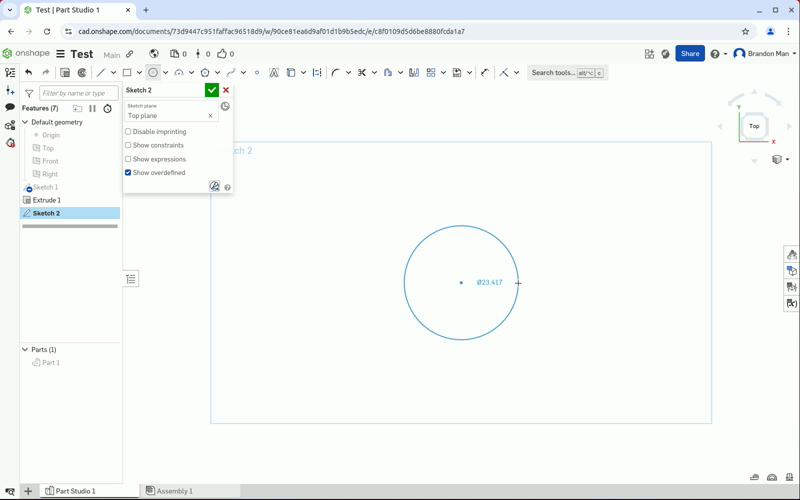
click(518, 282)
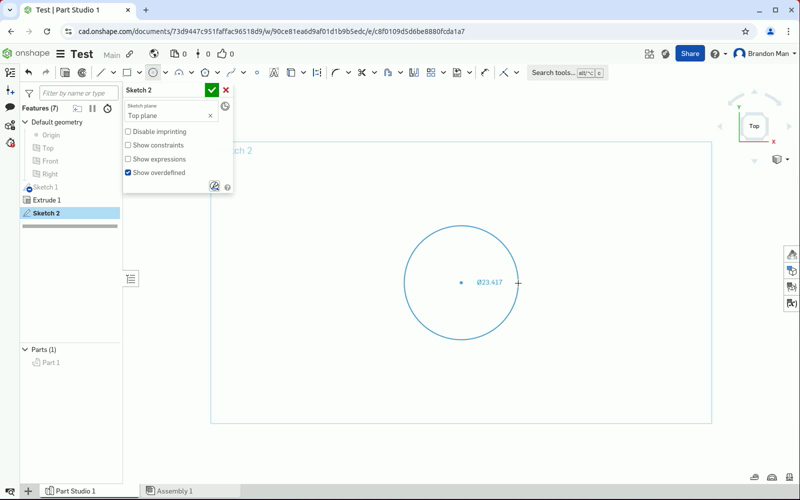
key(esc)
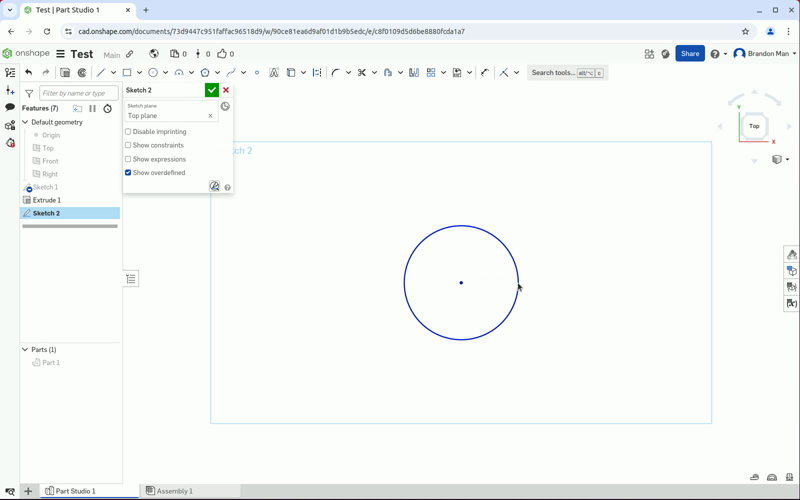
key(c)
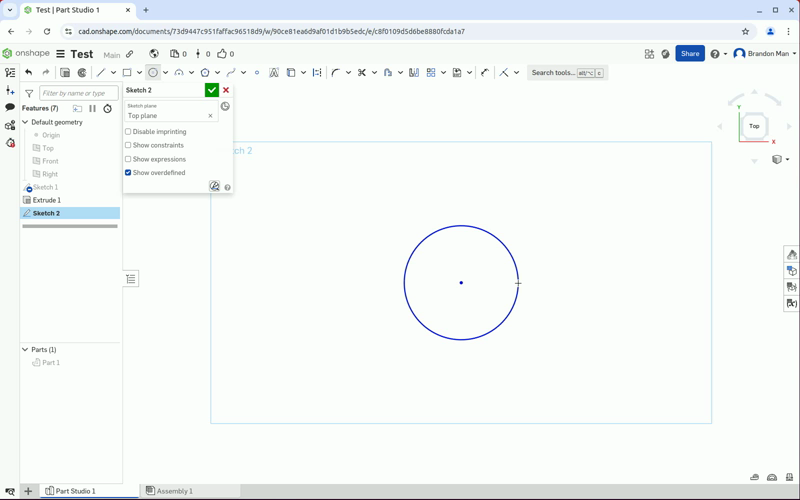
key_down(shift)
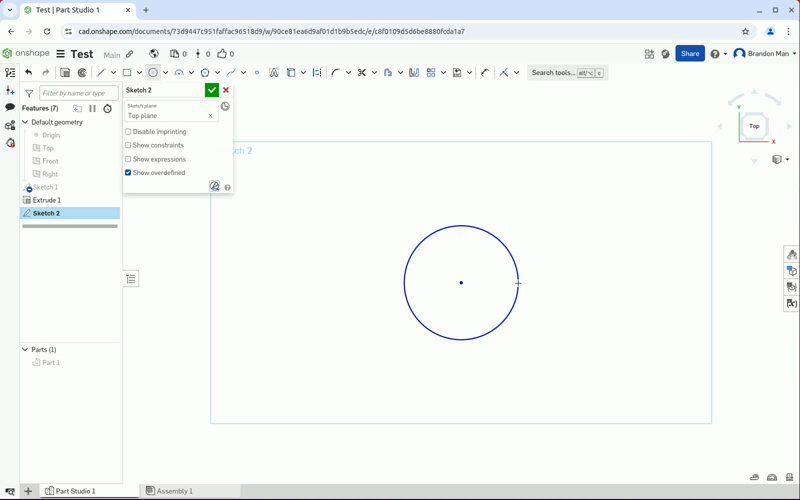
mouse_move(461, 282)
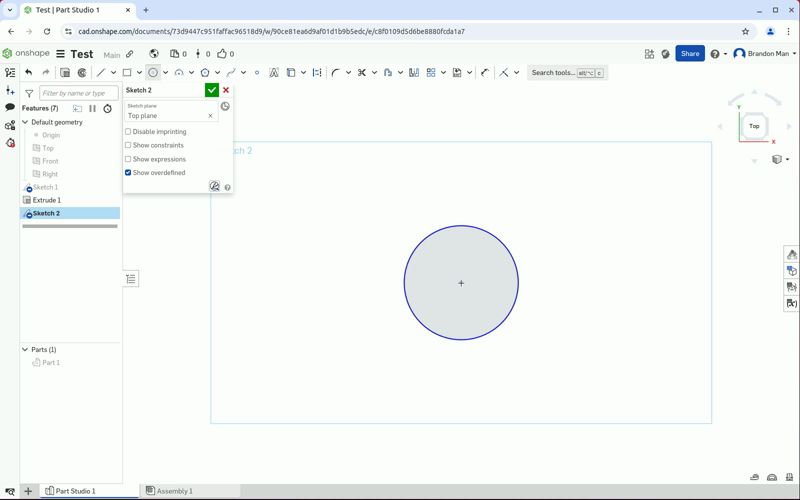
click(461, 282)
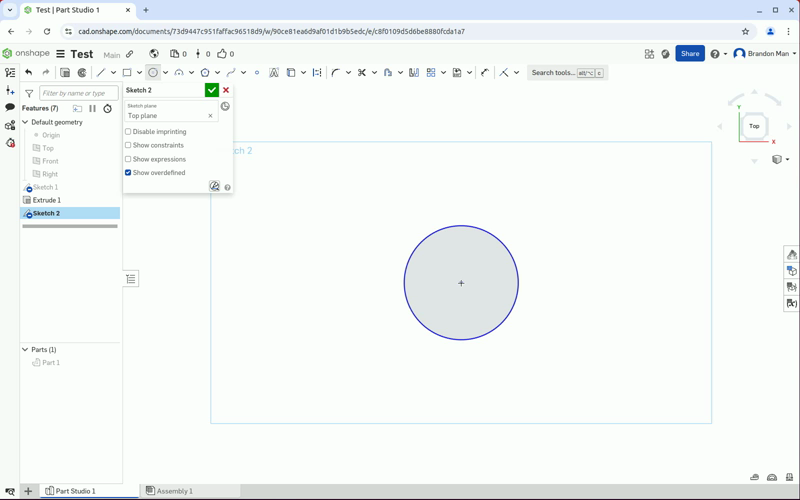
key_up(shift)
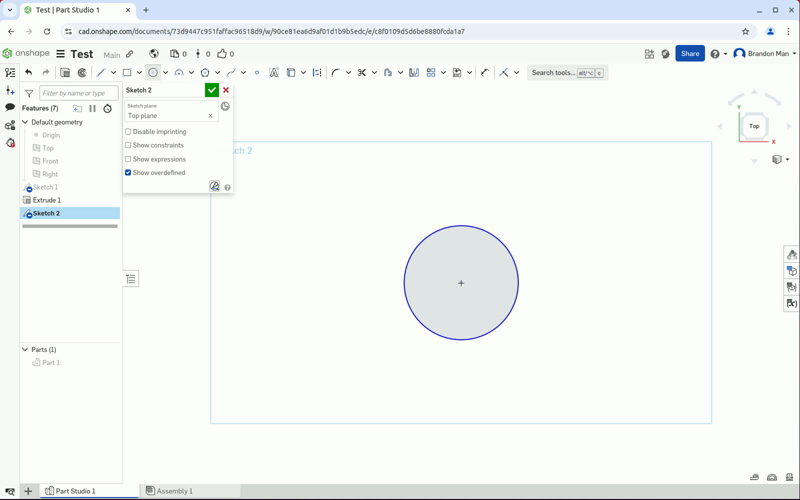
mouse_move(494, 282)
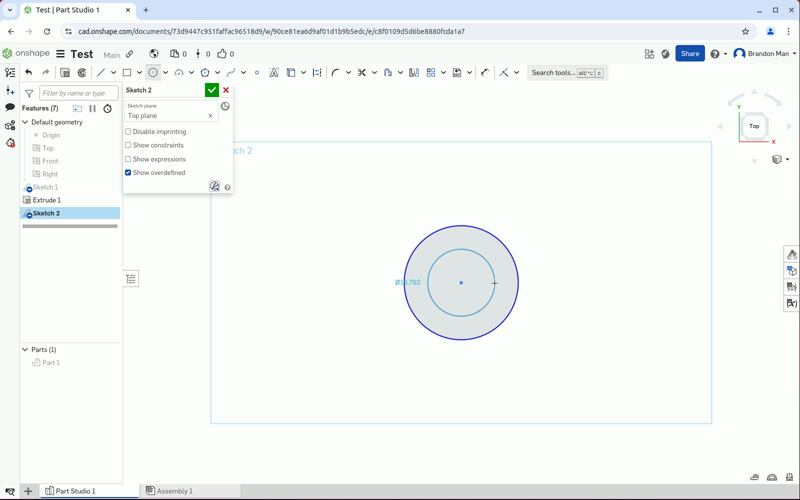
click(494, 282)
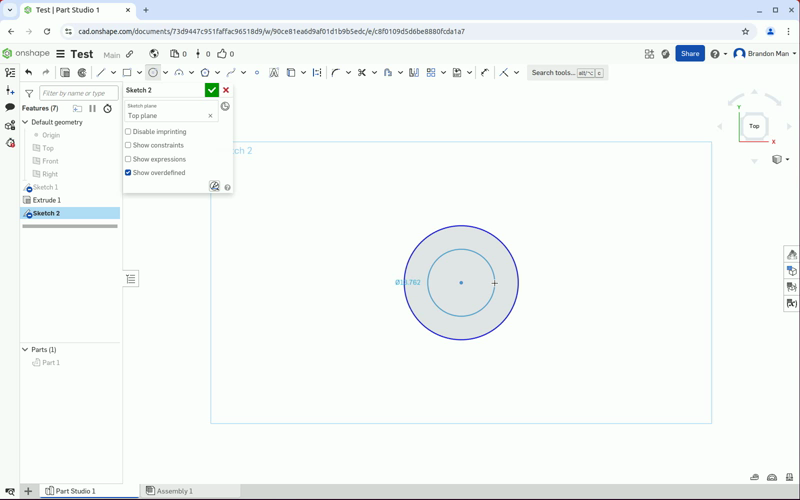
key(esc)
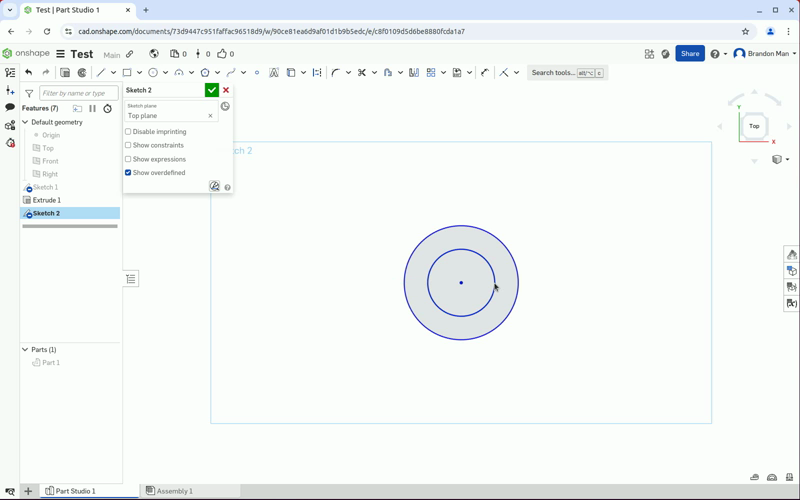
mouse_move(413, 288)
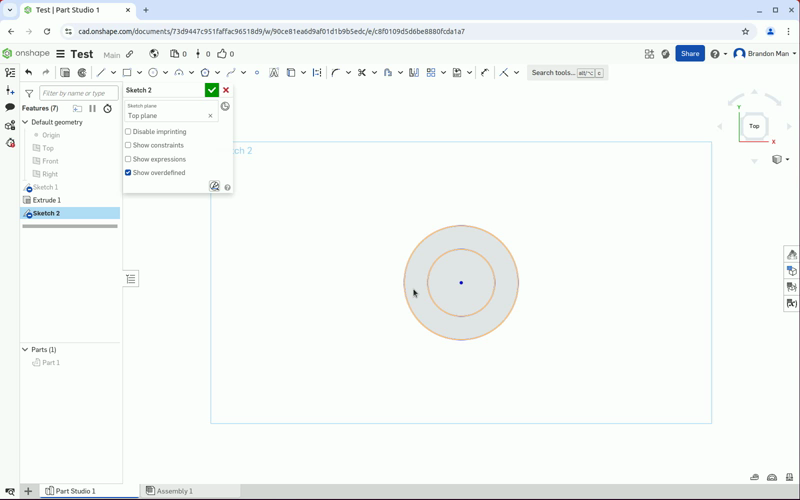
click(413, 288)
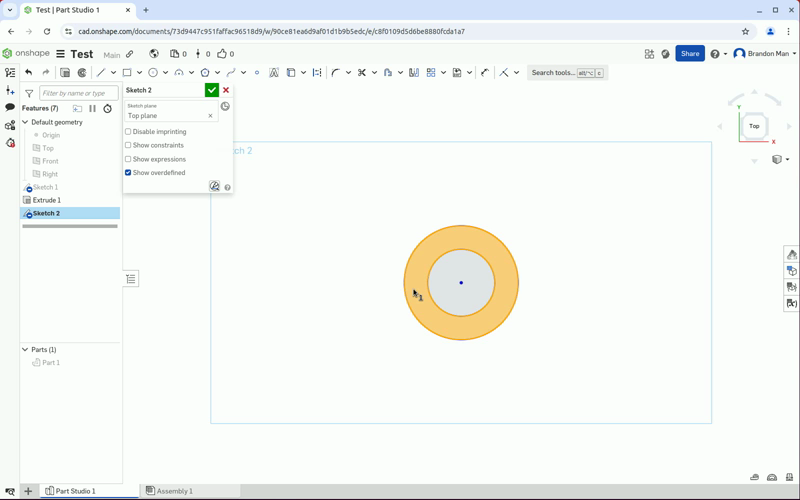
mouse_move(73, 352)
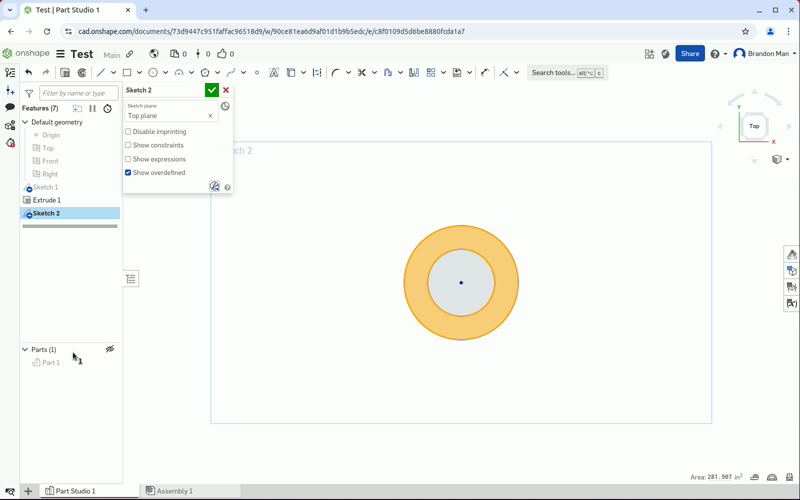
key(shift+y)
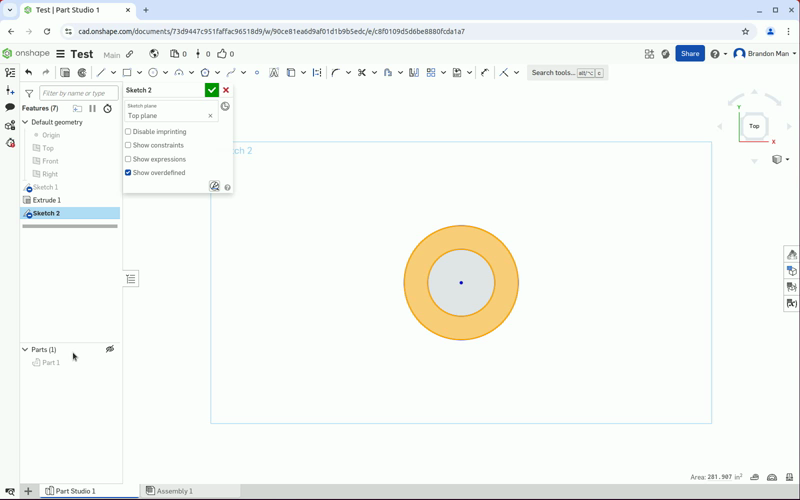
key(shift+e)
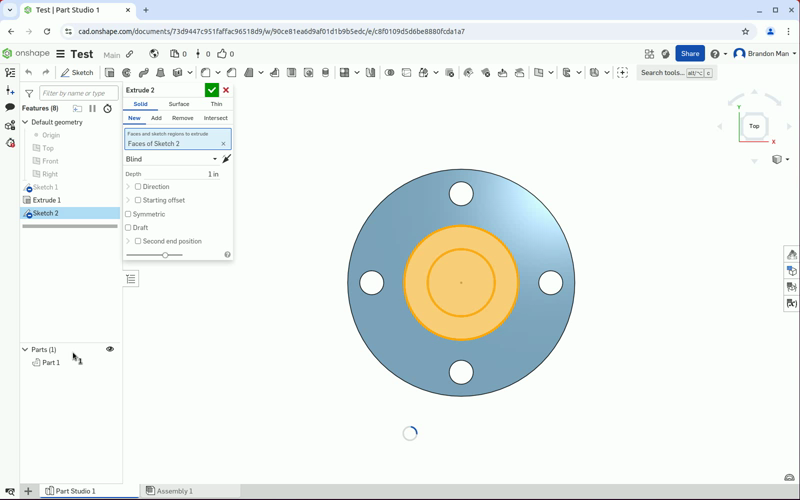
mouse_move(143, 106)
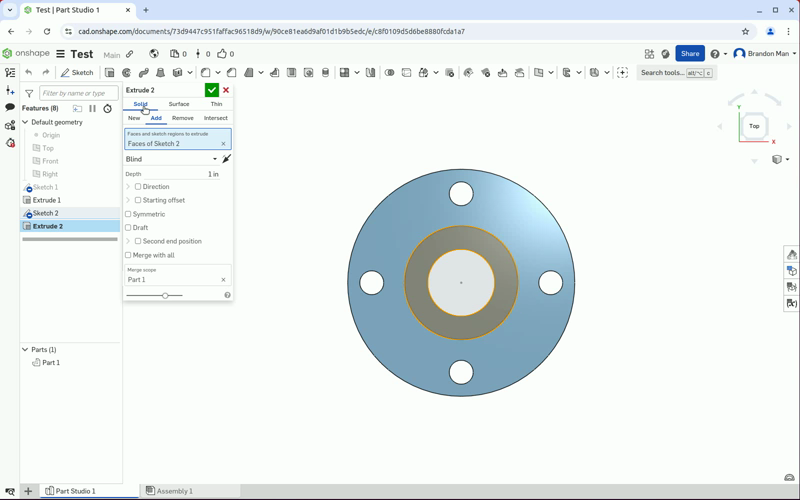
click(143, 106)
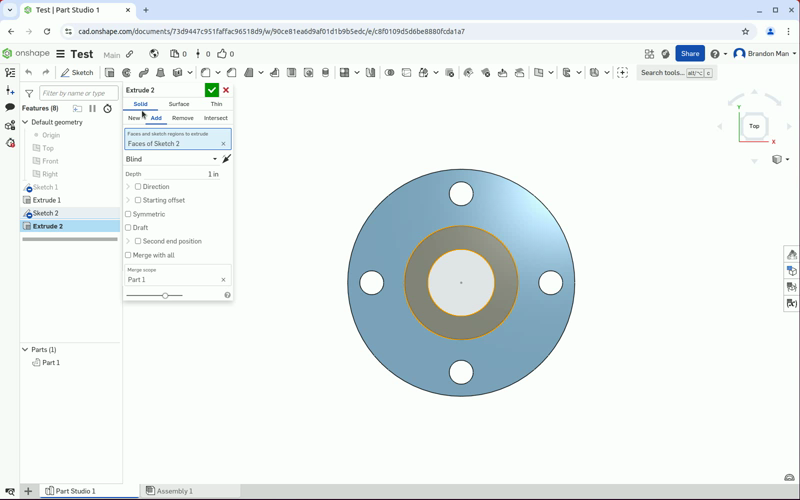
mouse_move(137, 120)
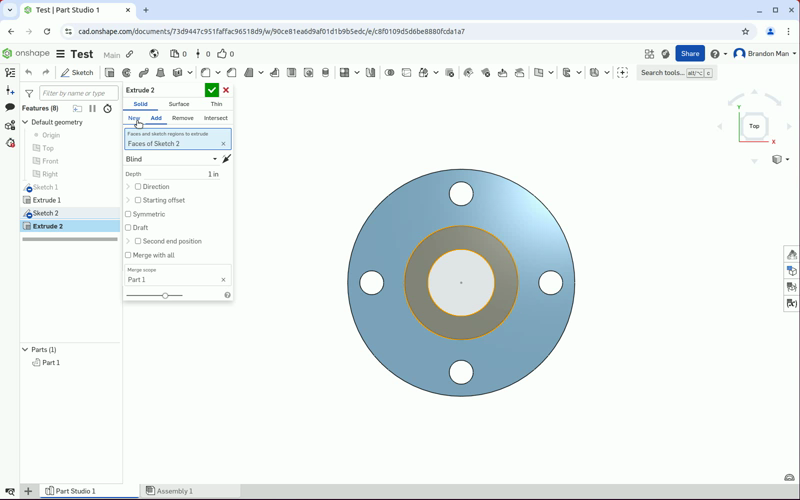
click(137, 120)
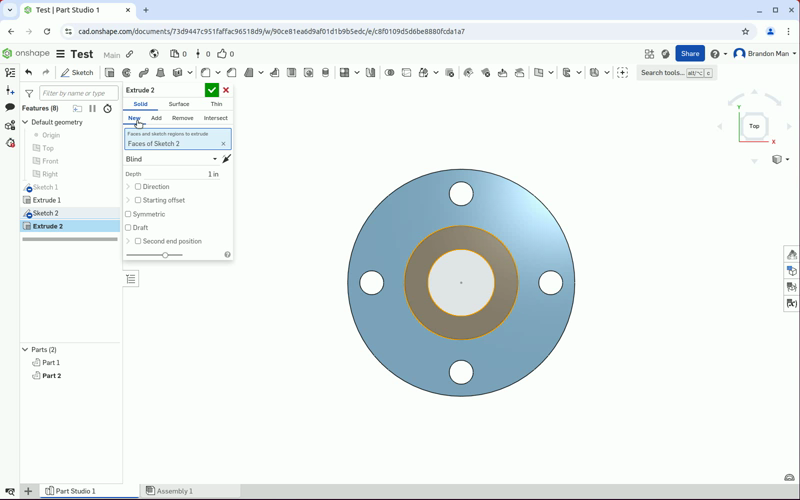
key(tab, 4)
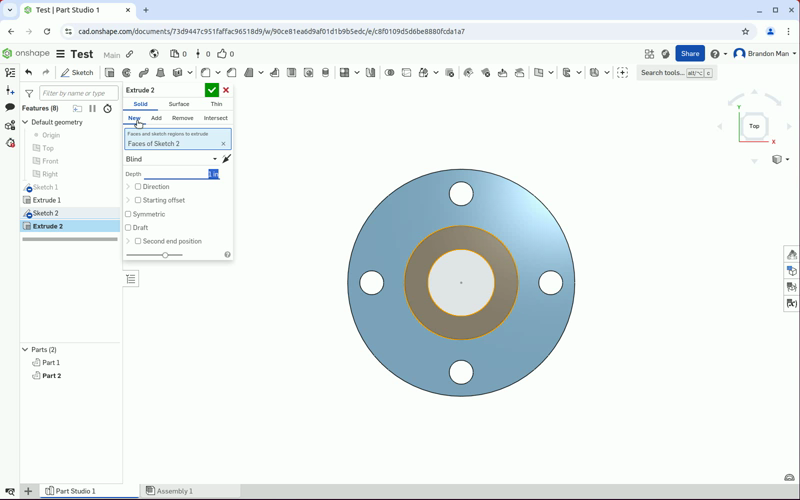
text(-9.147)
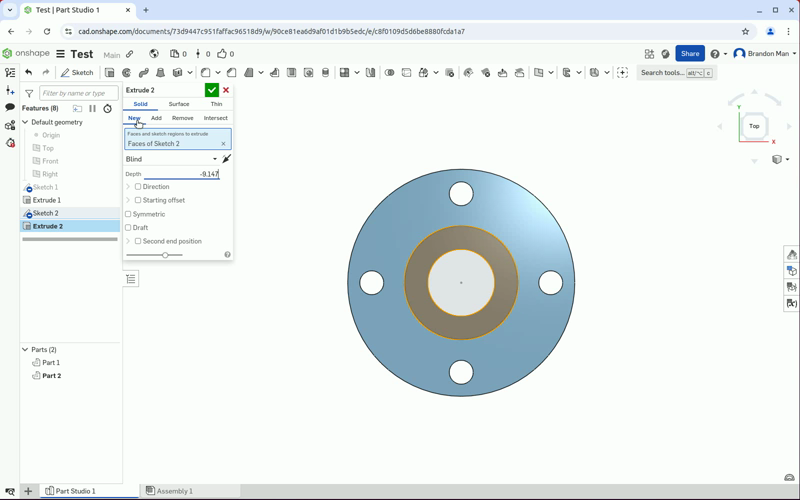
key(enter)
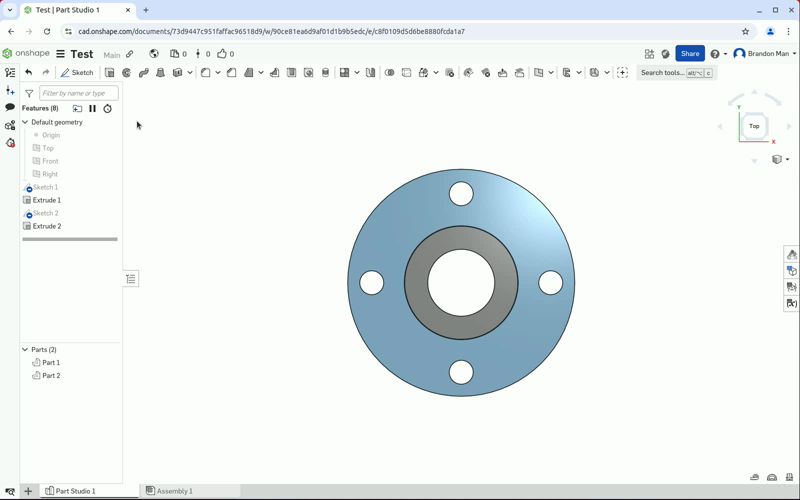
key(shift+h)
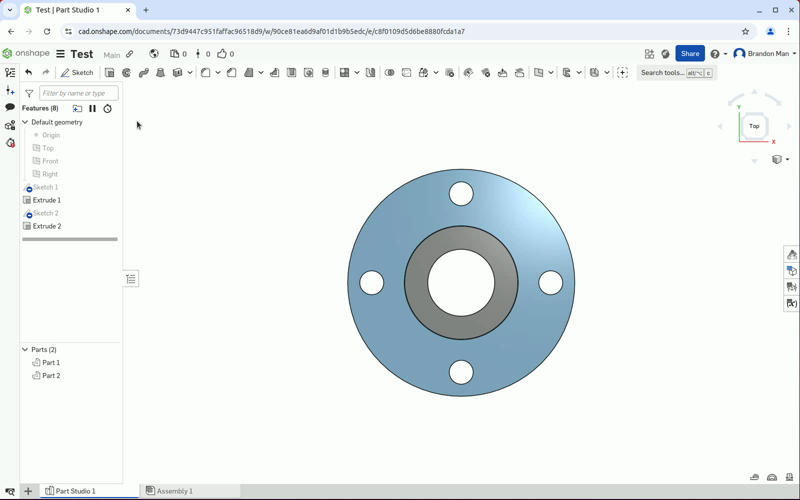
key(shift+h)
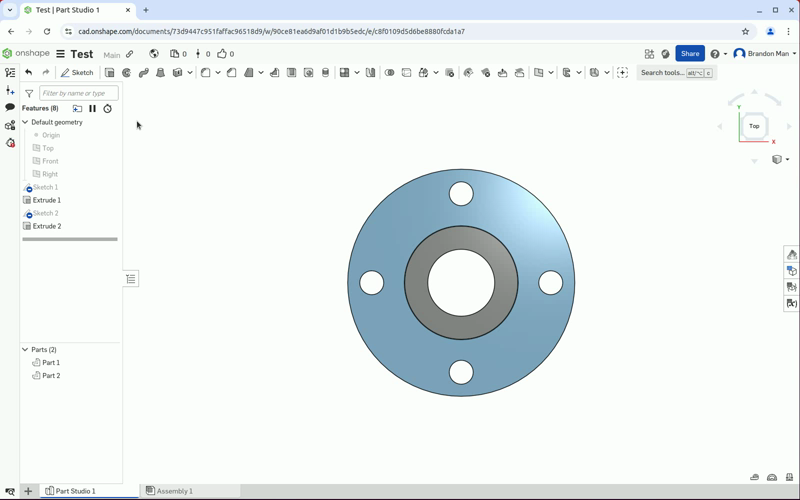
mouse_move(73, 189)
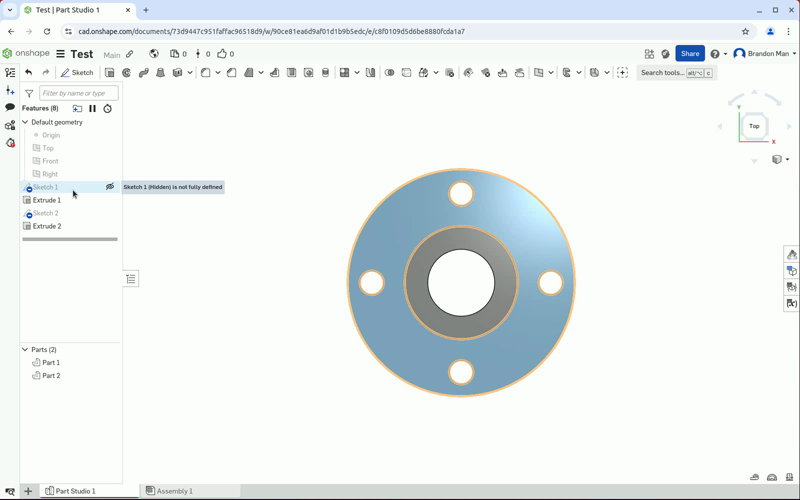
click(73, 189)
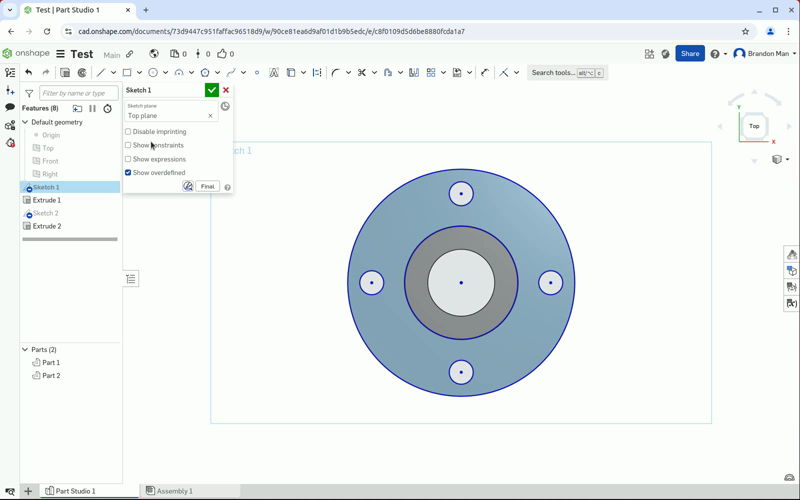
mouse_move(229, 92)
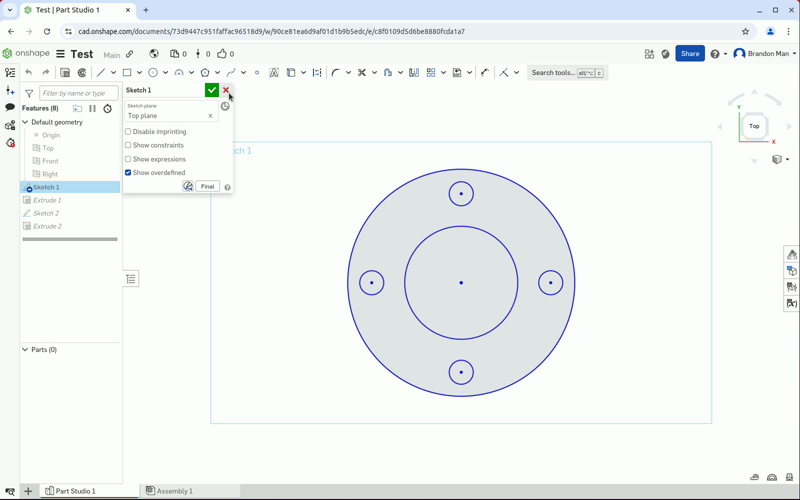
click(229, 92)
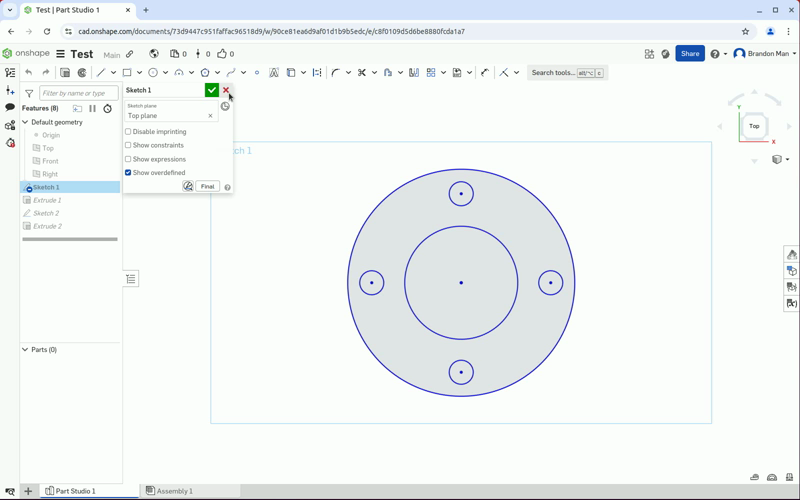
key(shift+s)
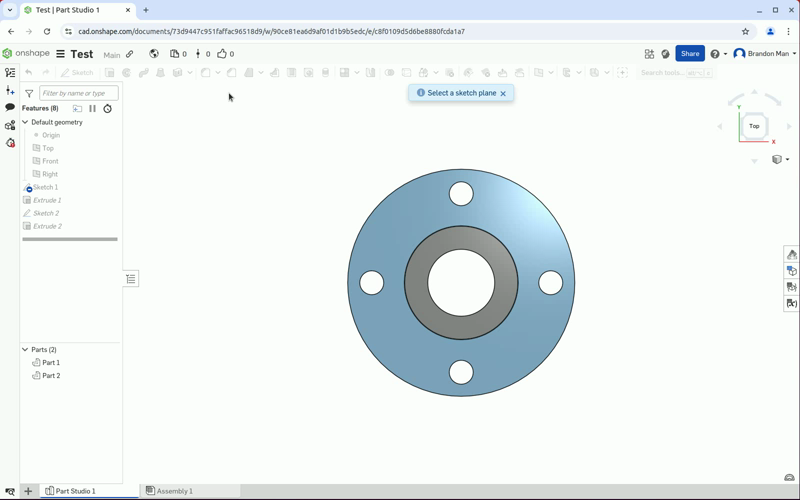
mouse_move(73, 150)
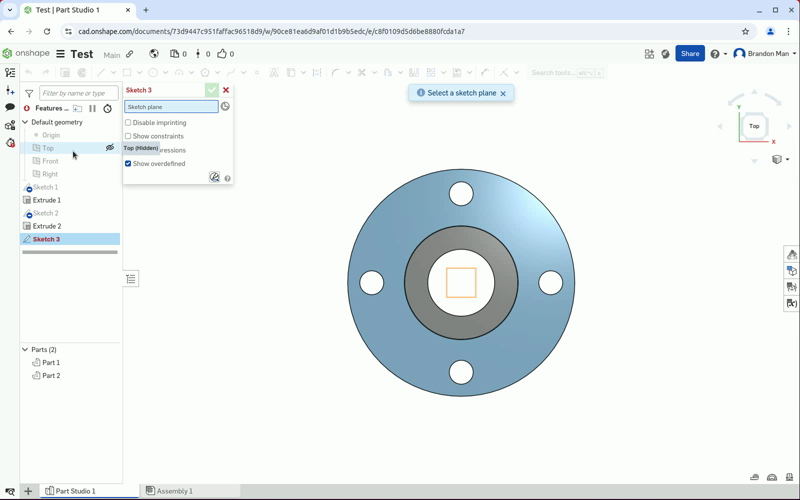
click(73, 150)
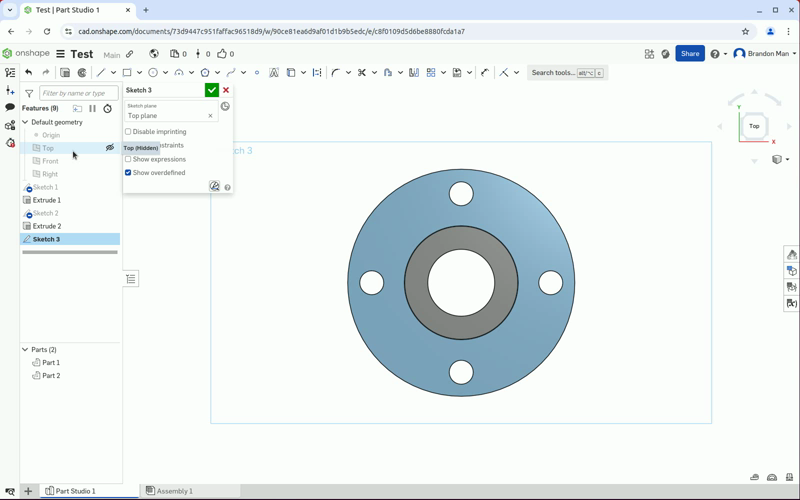
mouse_move(73, 352)
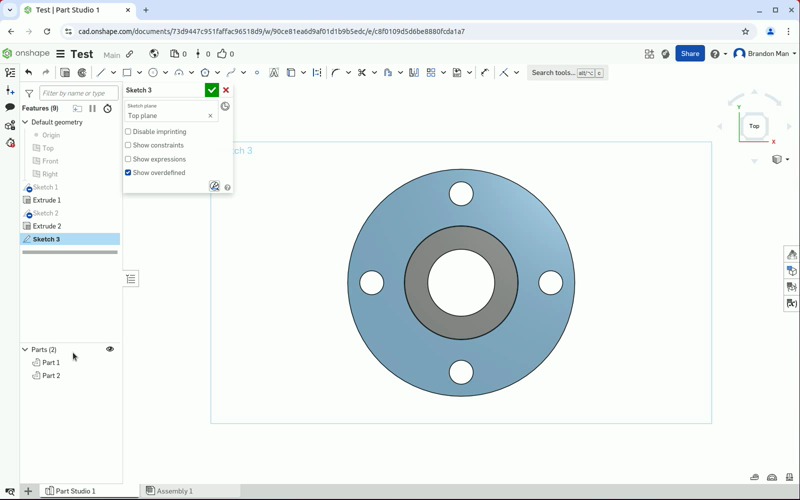
key(y)
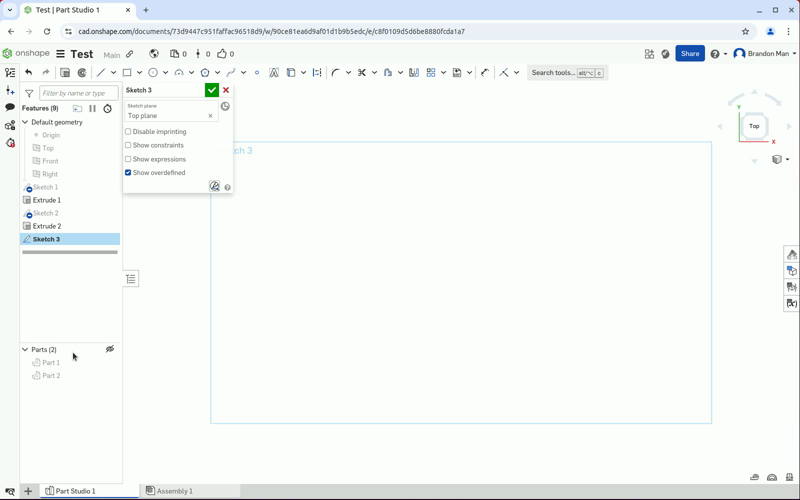
key(c)
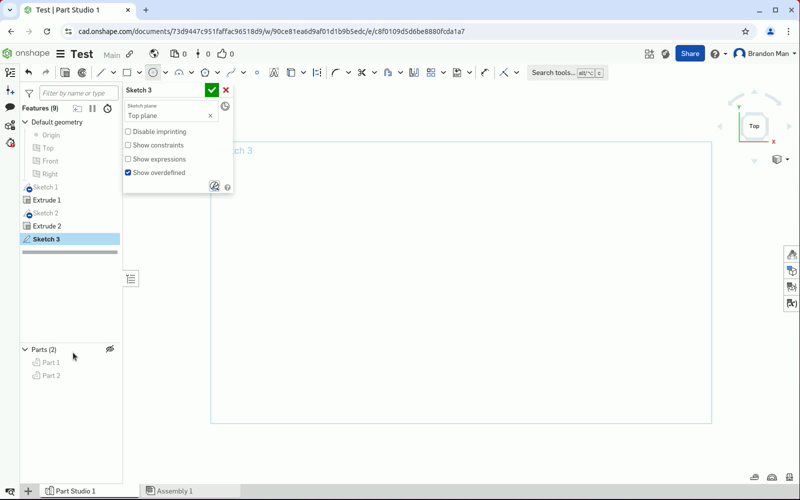
key_down(shift)
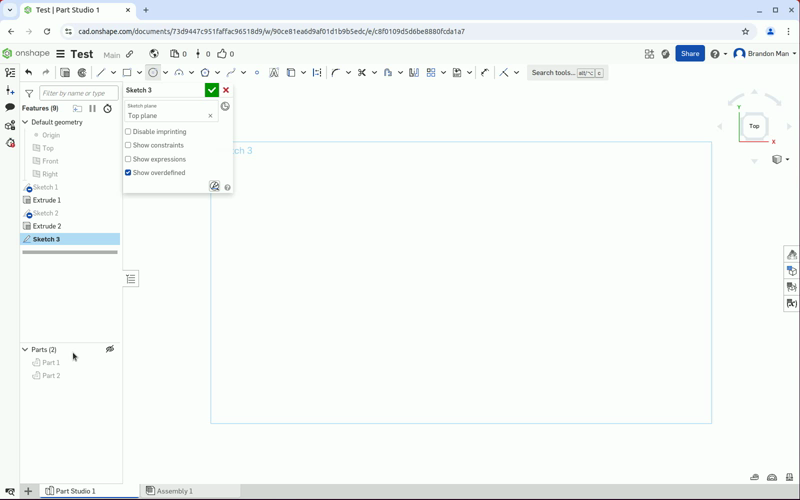
mouse_move(461, 282)
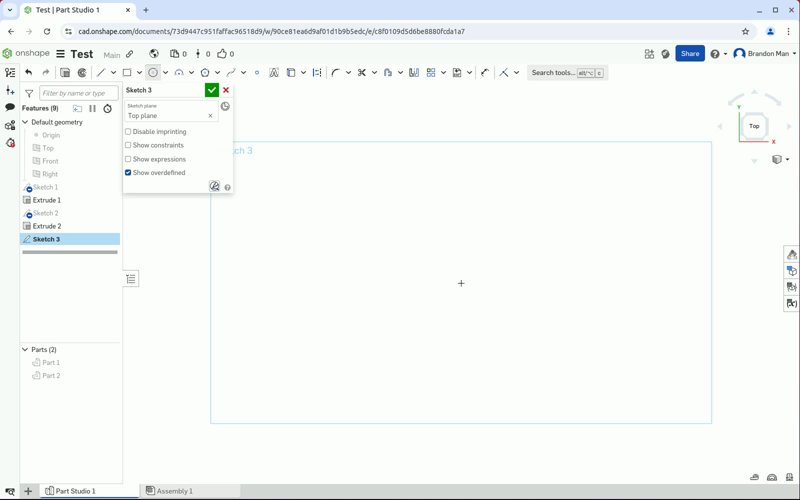
click(461, 282)
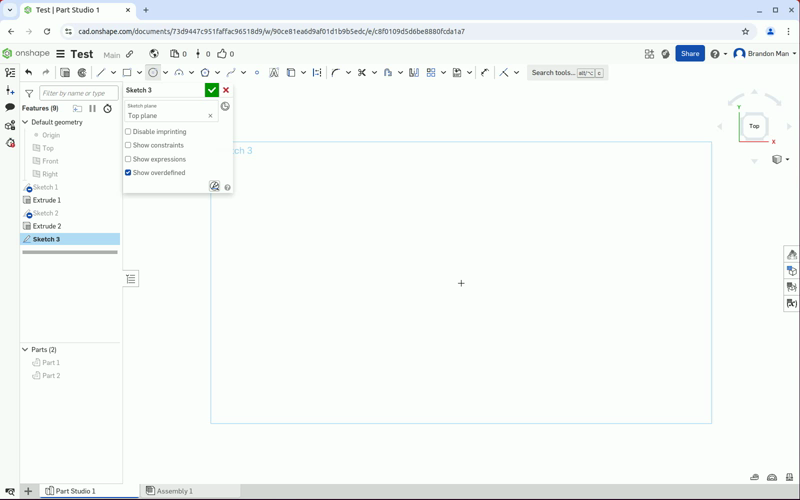
key_up(shift)
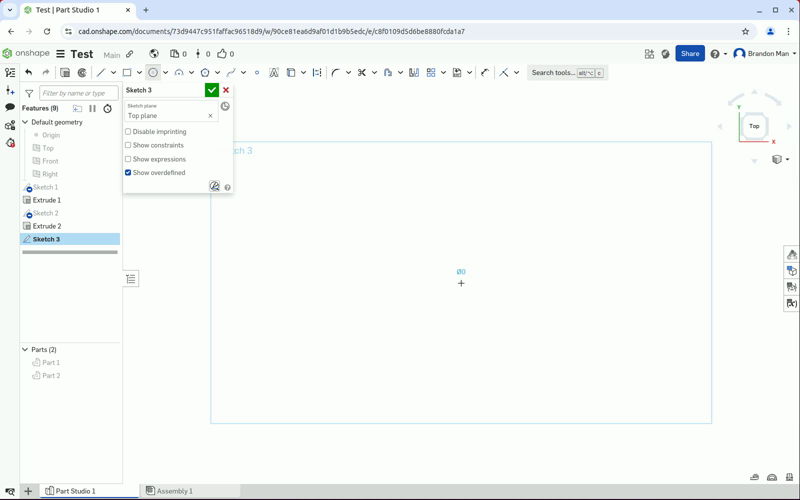
mouse_move(518, 282)
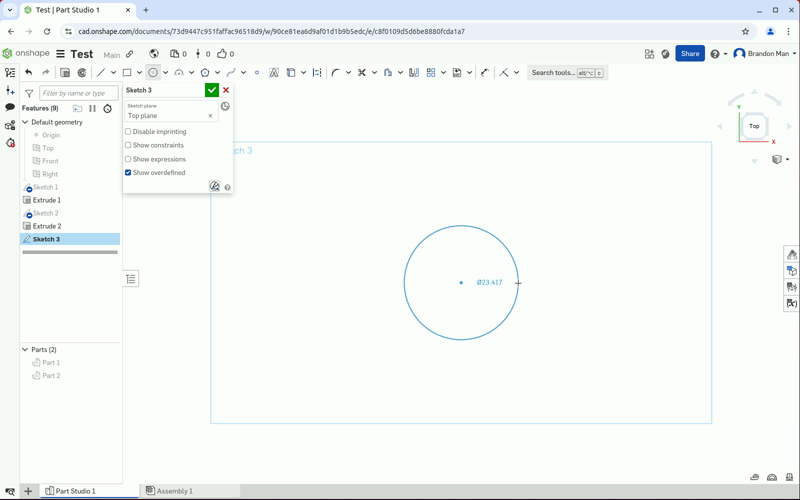
click(518, 282)
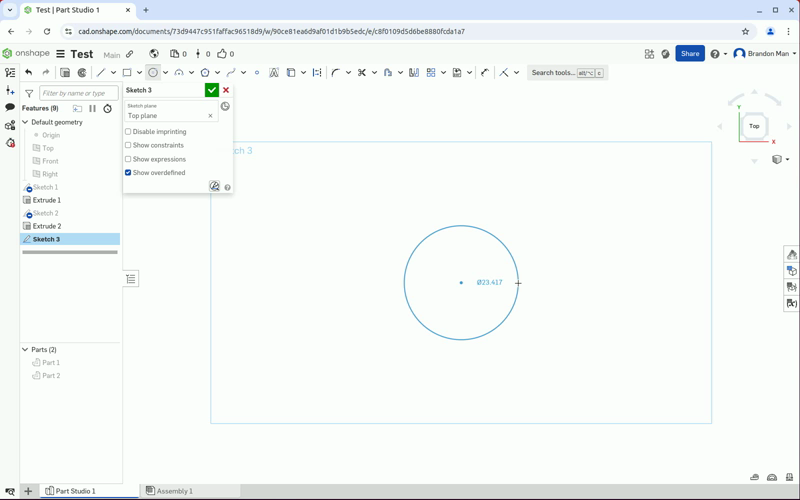
key(esc)
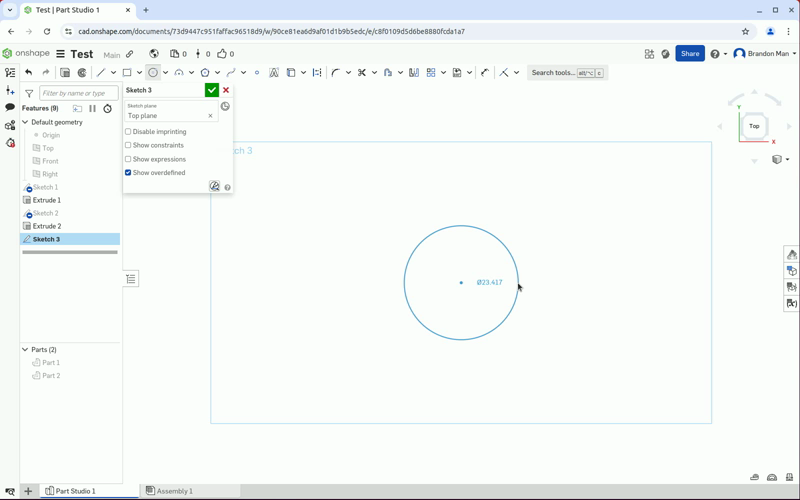
key(c)
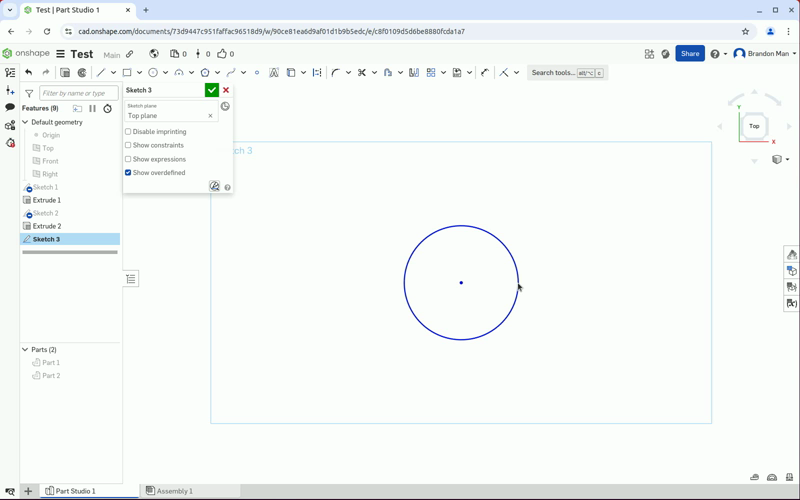
key_down(shift)
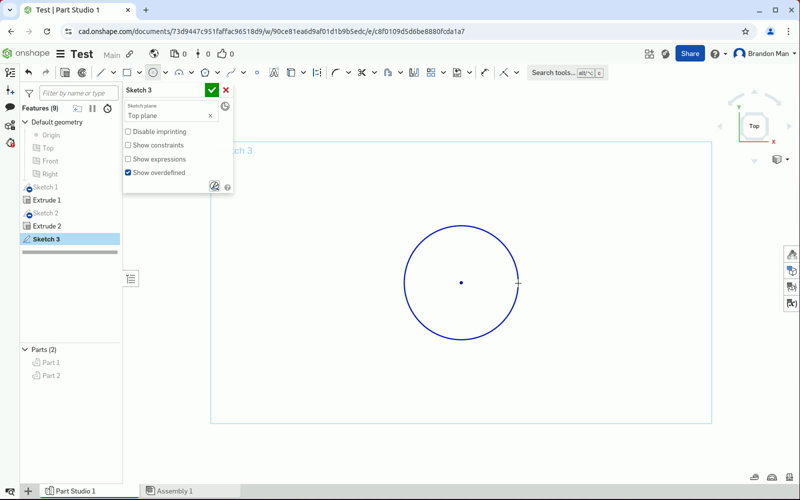
mouse_move(461, 282)
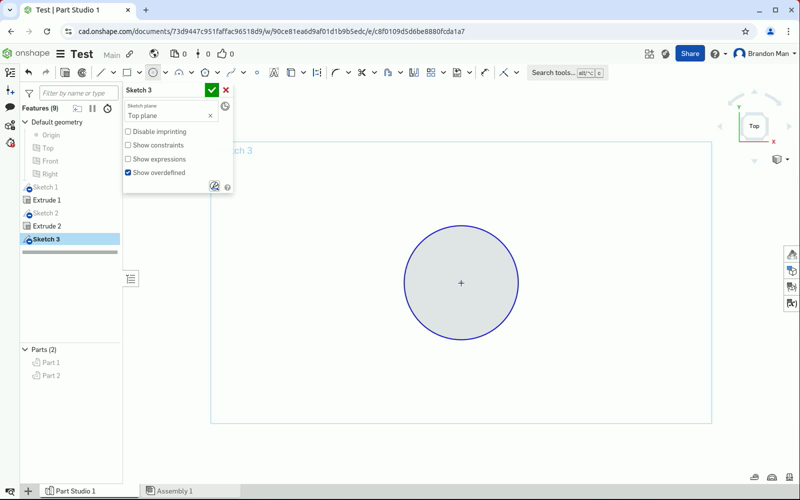
click(461, 282)
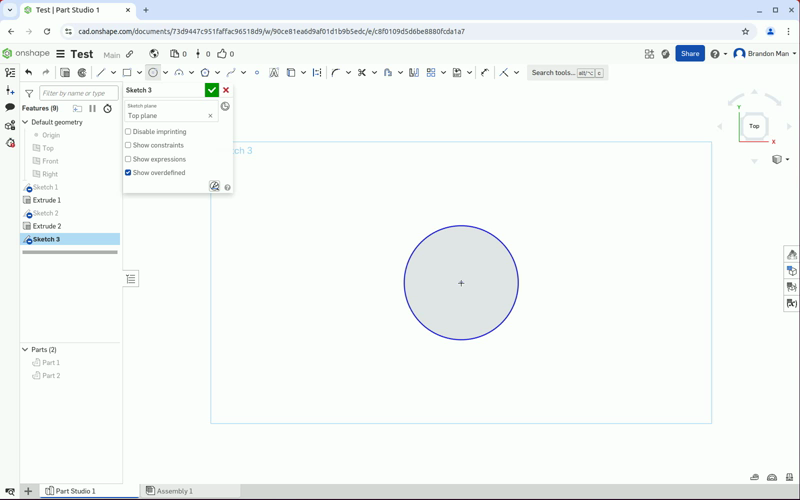
key_up(shift)
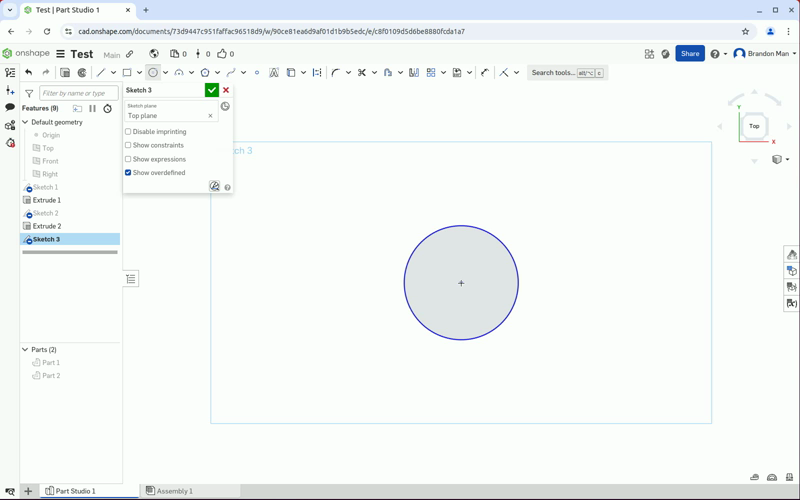
mouse_move(494, 282)
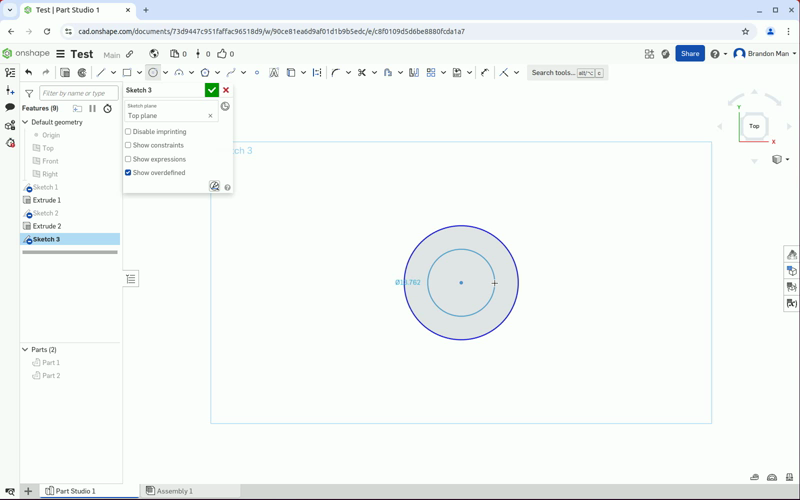
click(494, 282)
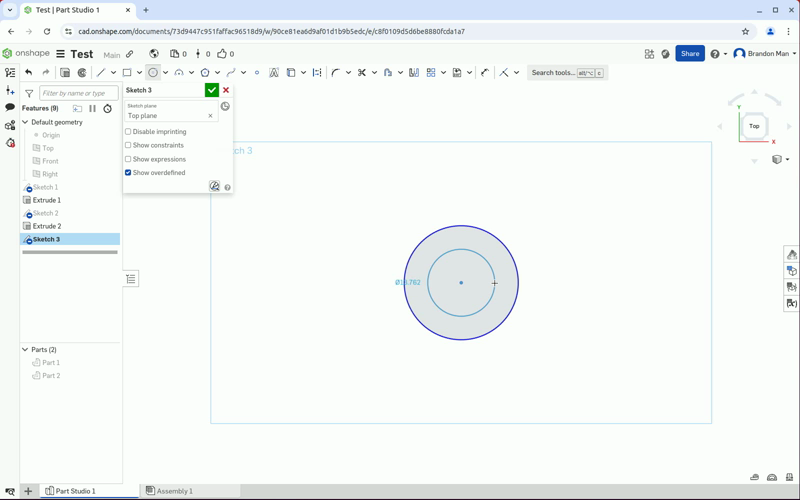
key(esc)
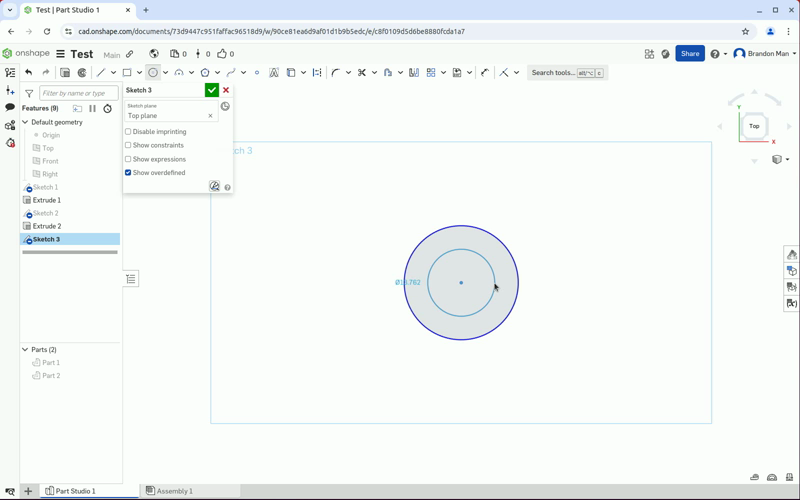
mouse_move(462, 232)
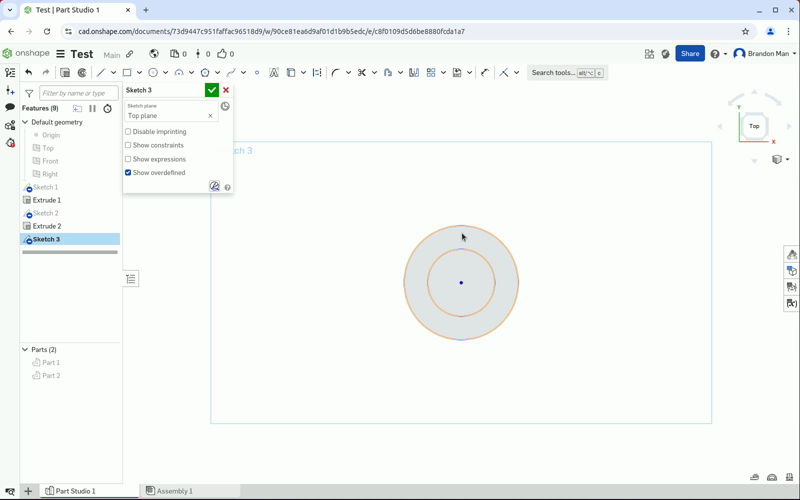
click(462, 232)
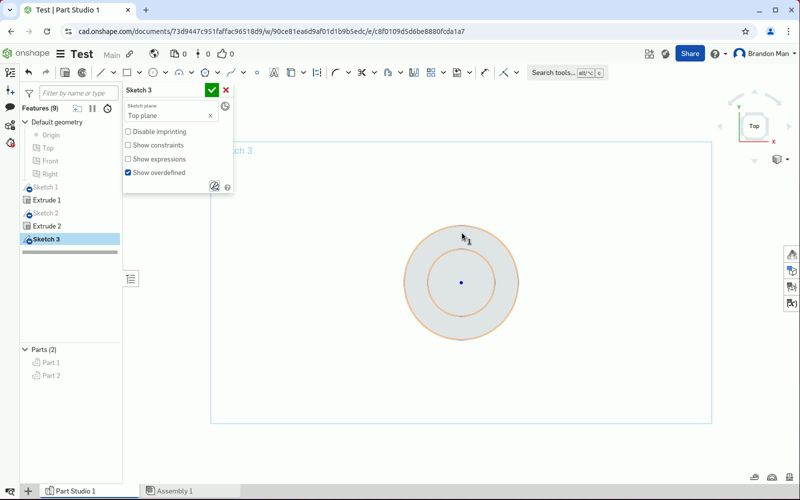
mouse_move(73, 352)
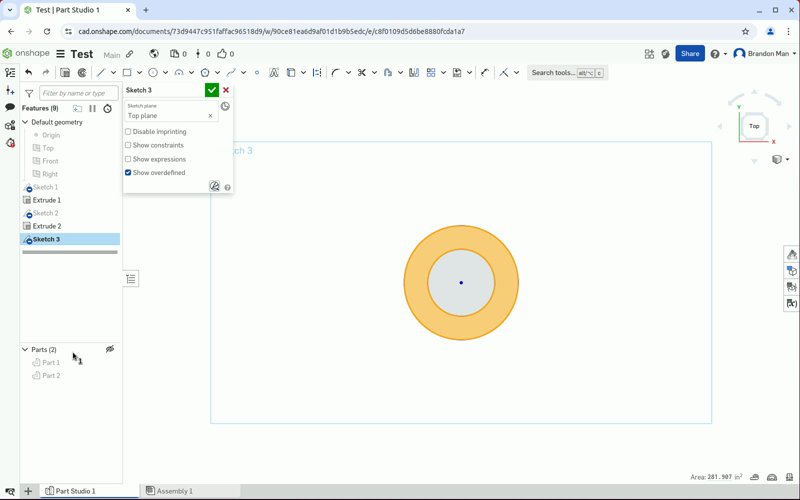
key(shift+y)
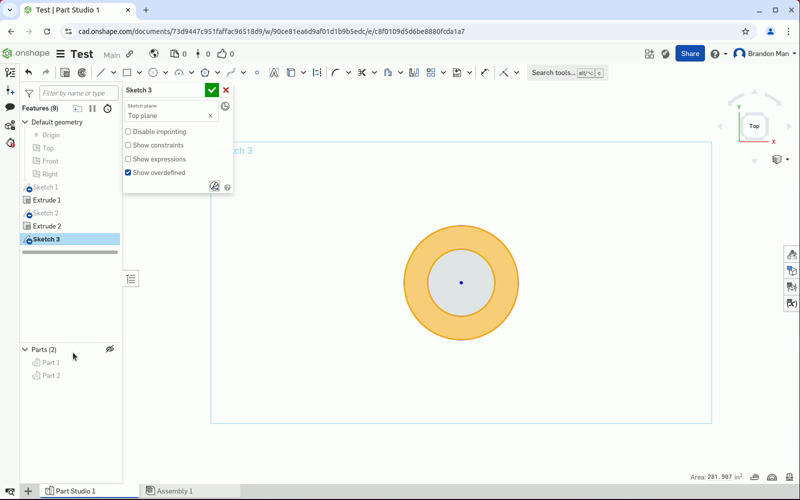
key(shift+e)
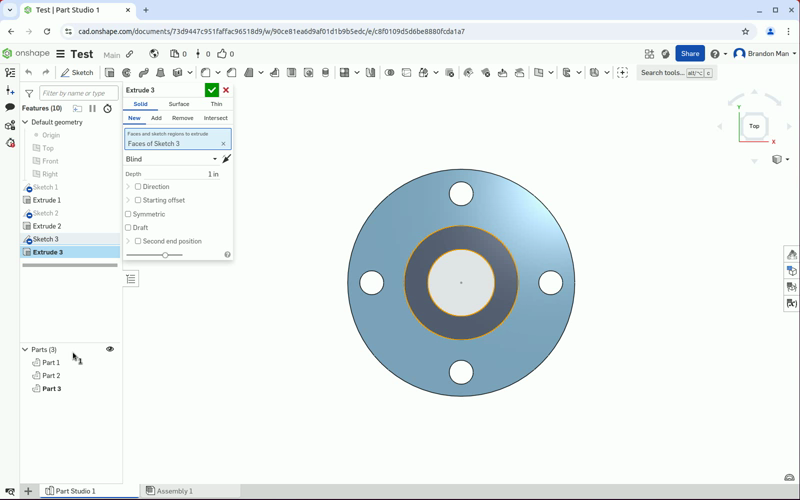
mouse_move(143, 106)
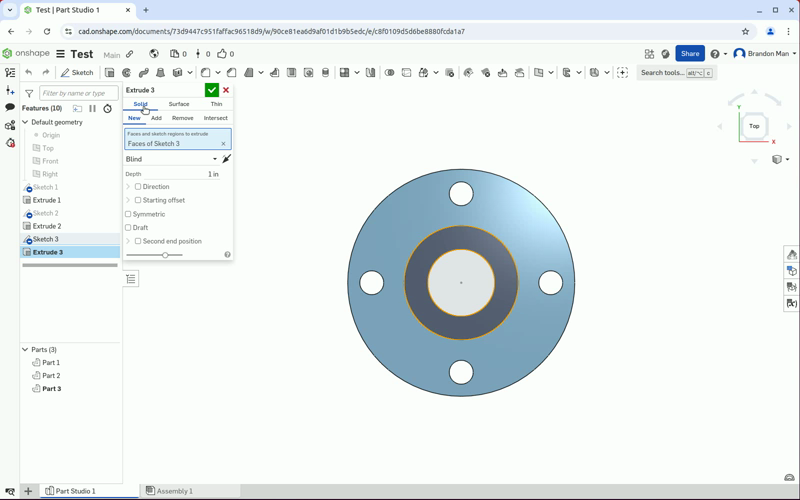
click(143, 106)
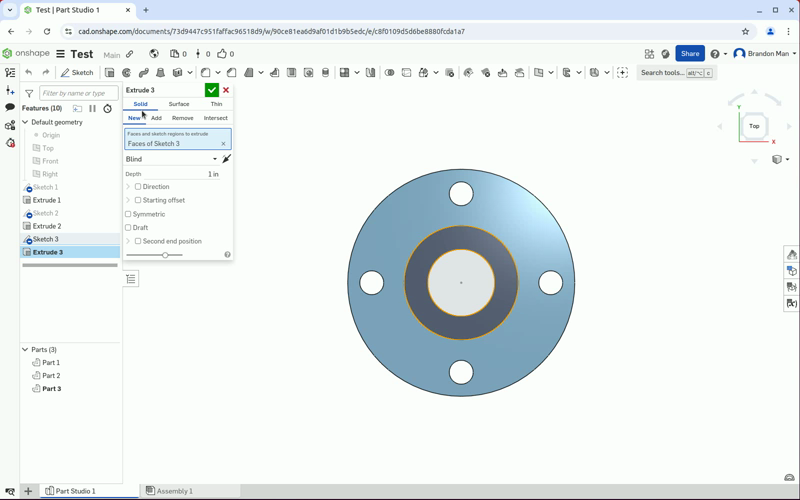
mouse_move(137, 120)
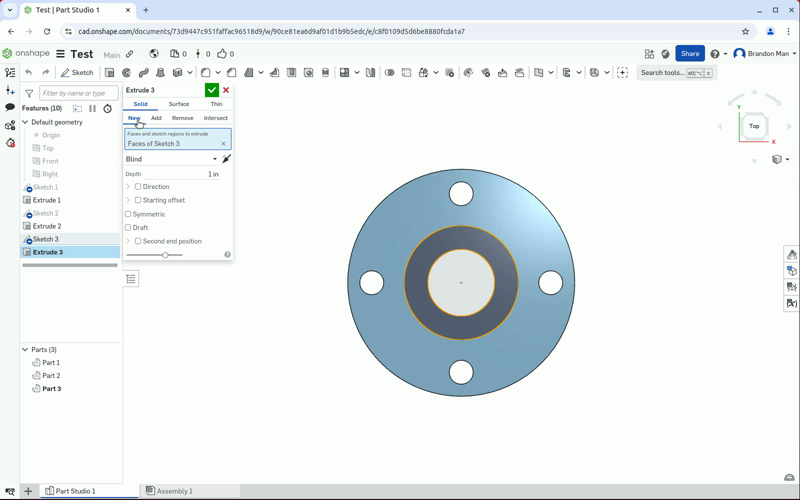
click(137, 120)
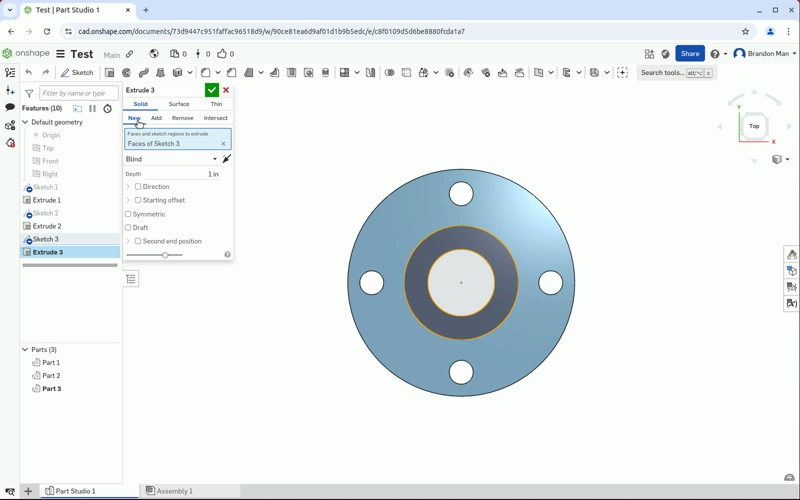
key(tab, 4)
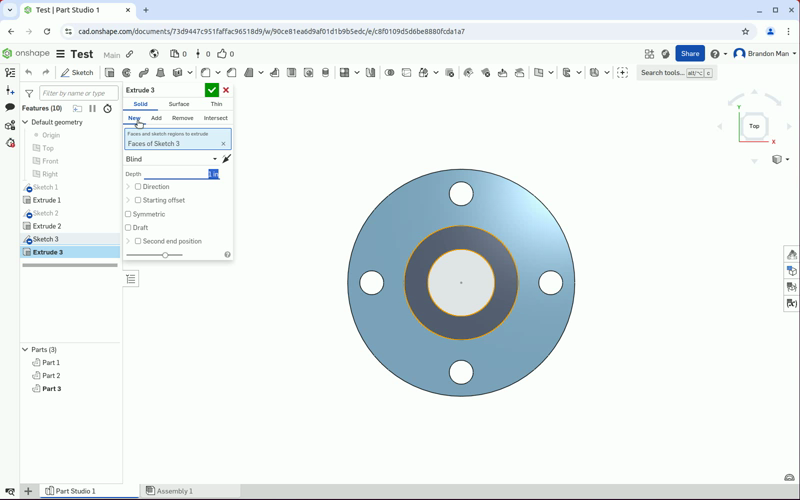
text(9.147)
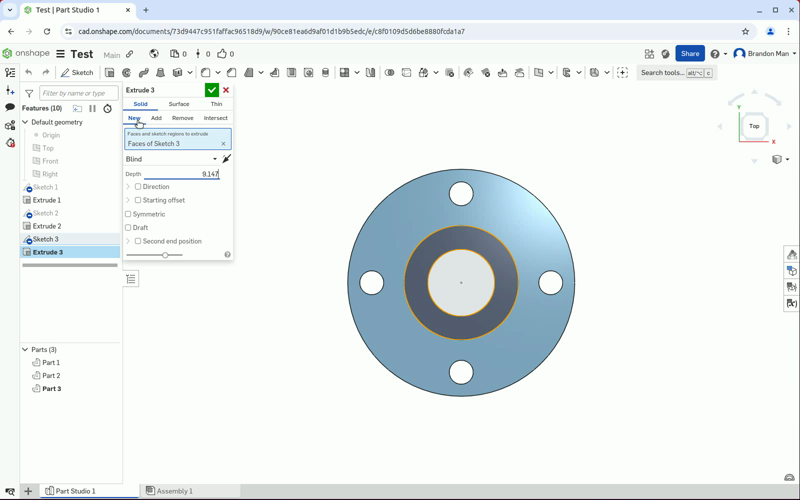
key(enter)
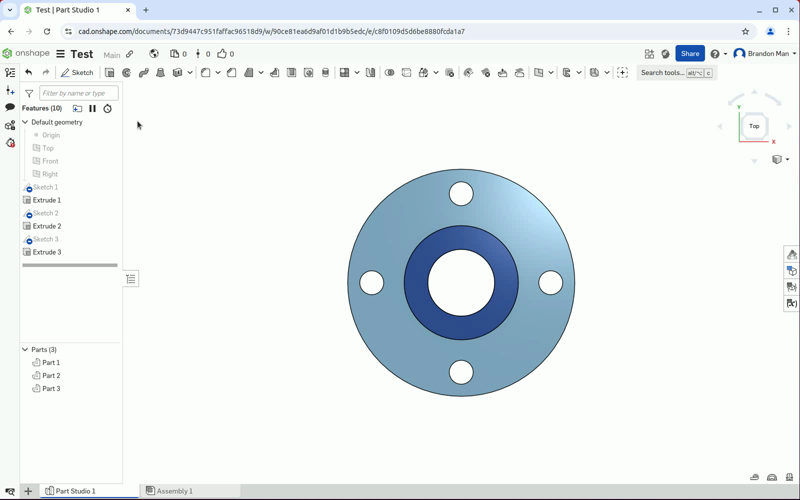
key(shift+h)
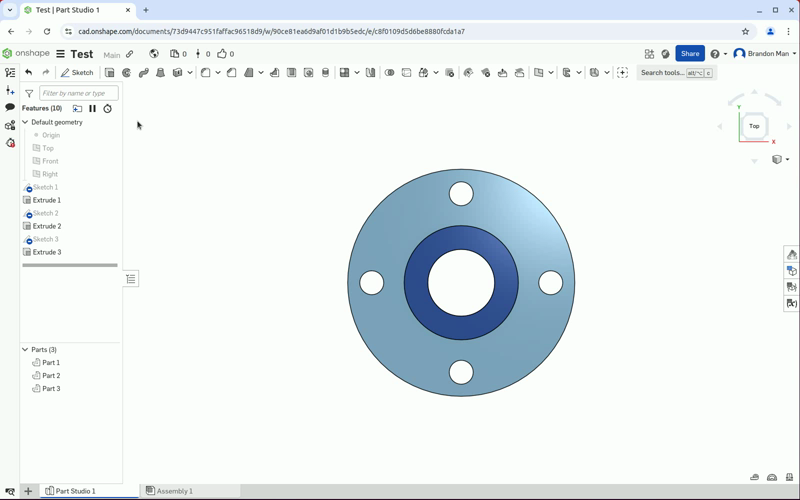
key(shift+h)
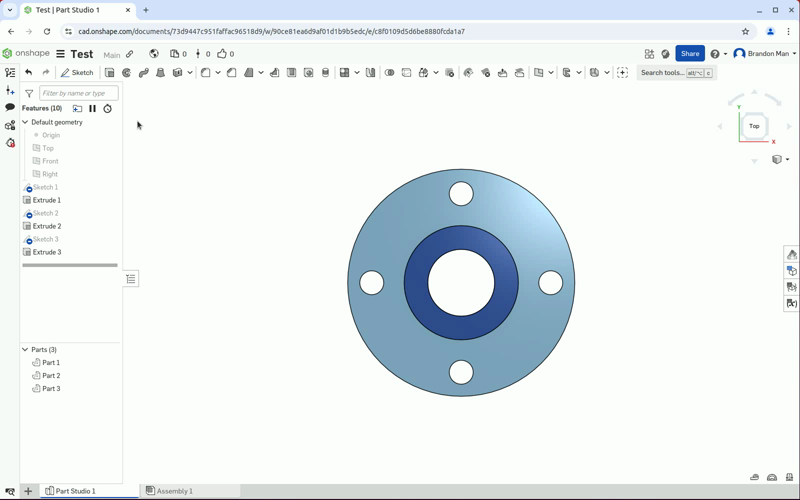
key(shift+7)
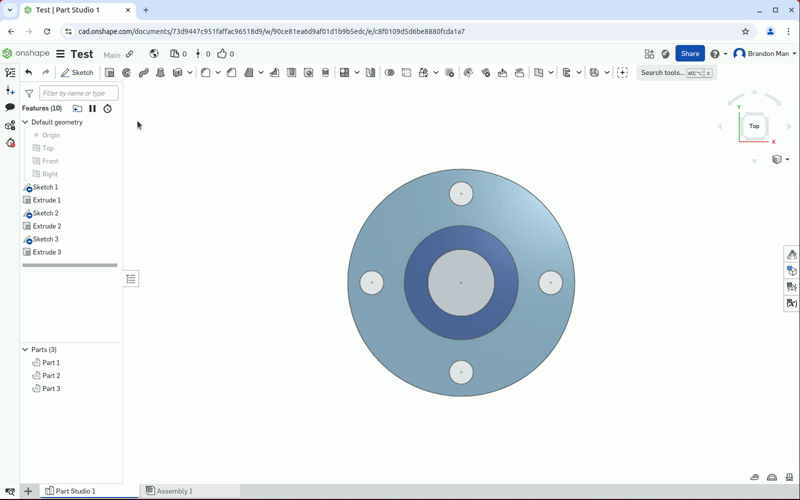
key(up, 3)
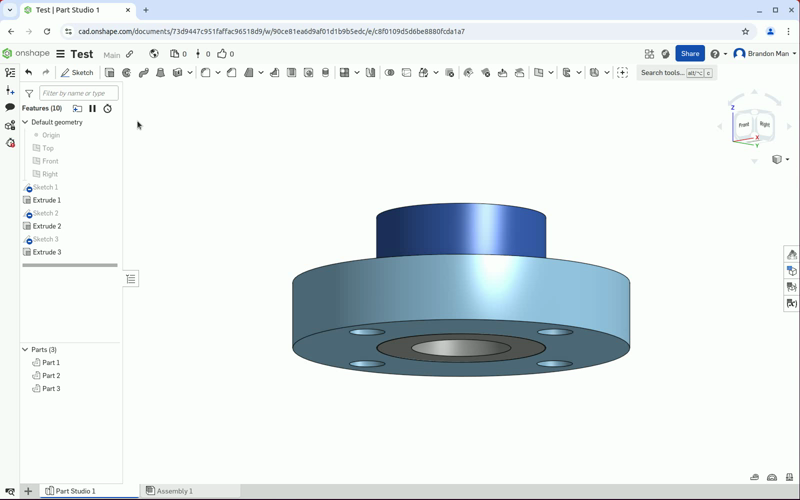
key(left, 3)
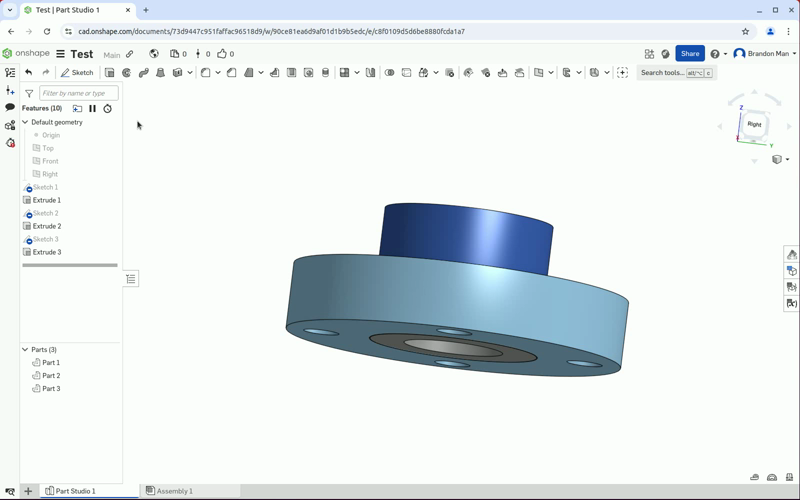
key(right, 3)
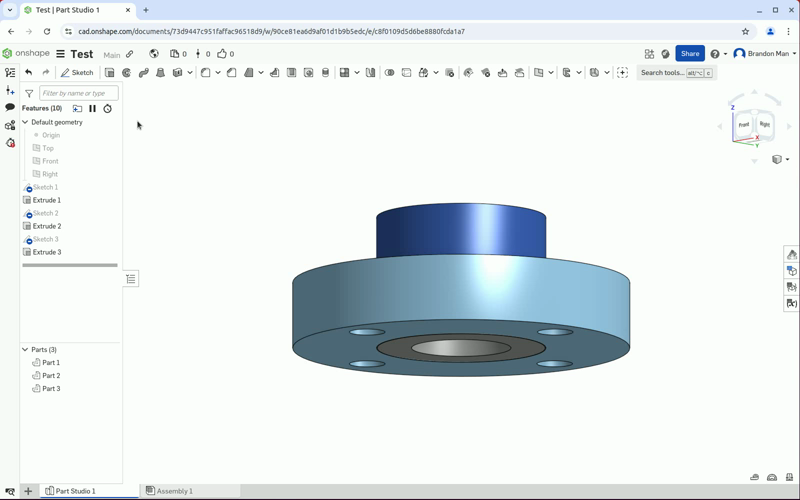
key(down, 3)
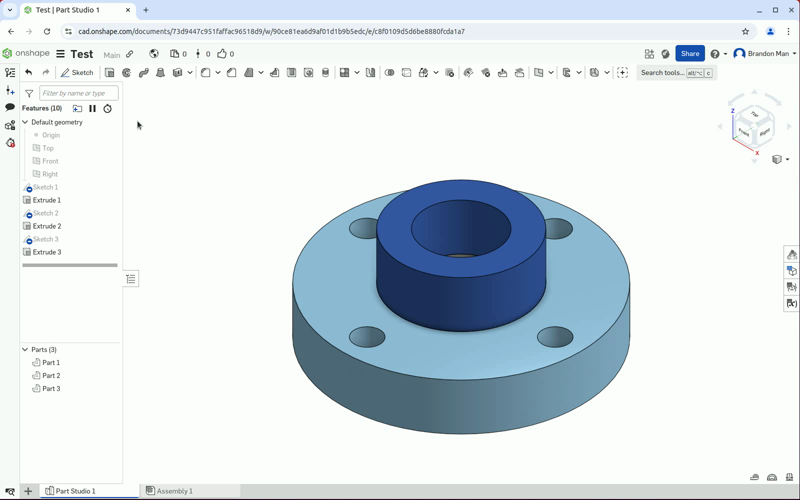
mouse_move(73, 189)
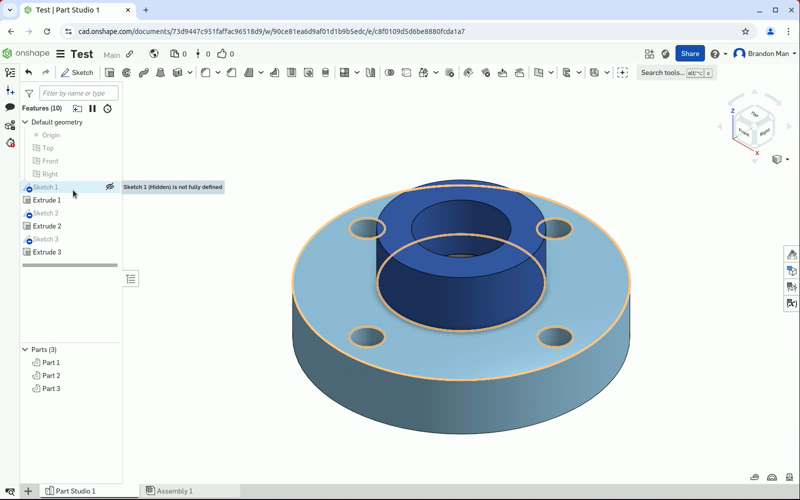
click(73, 189)